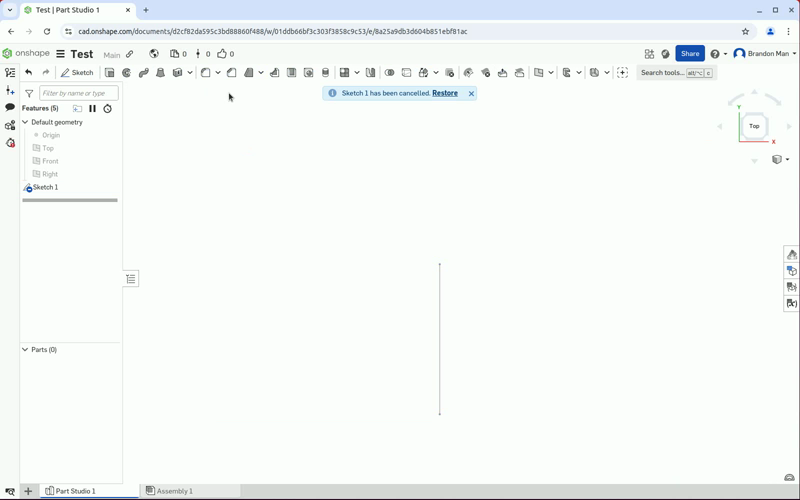
key(shift+h)
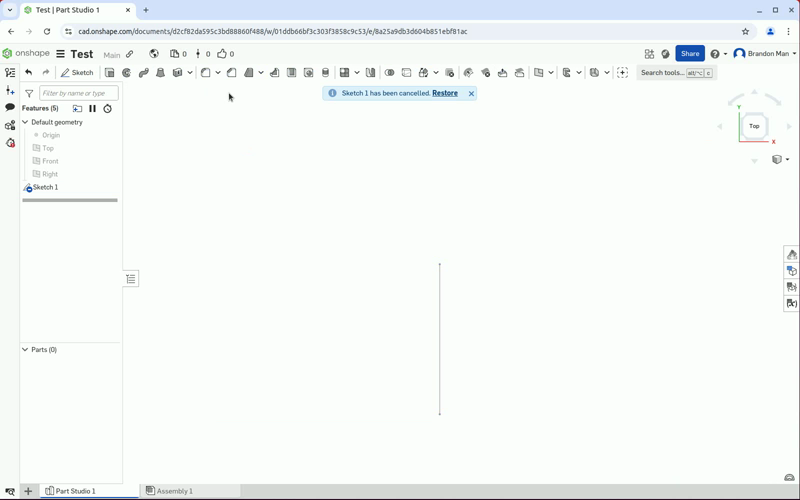
key(shift+s)
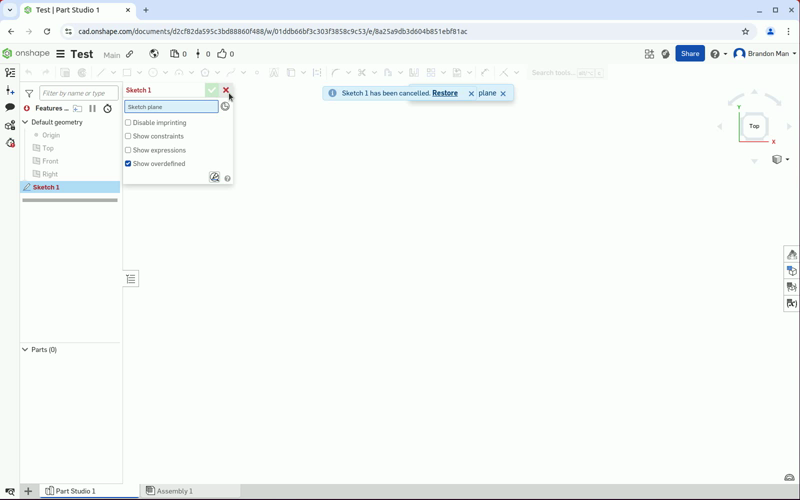
mouse_move(73, 150)
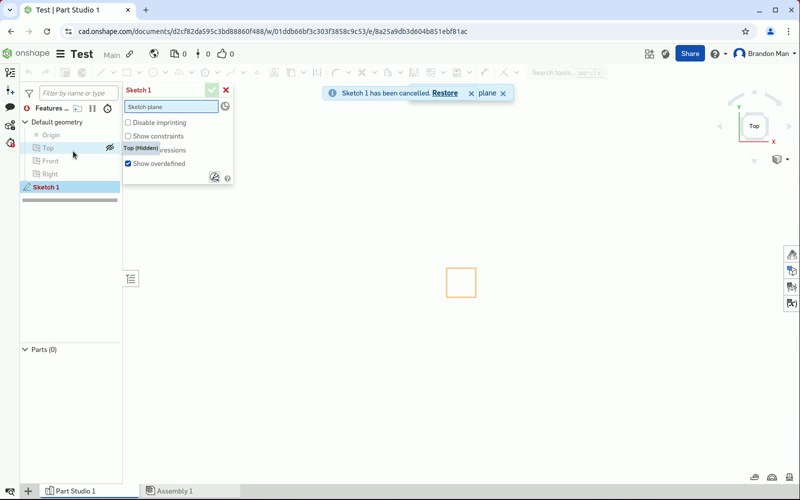
click(73, 150)
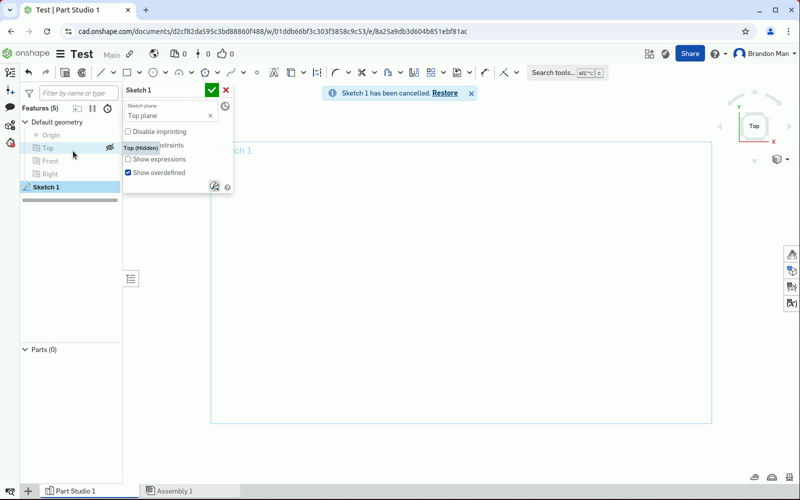
mouse_move(73, 352)
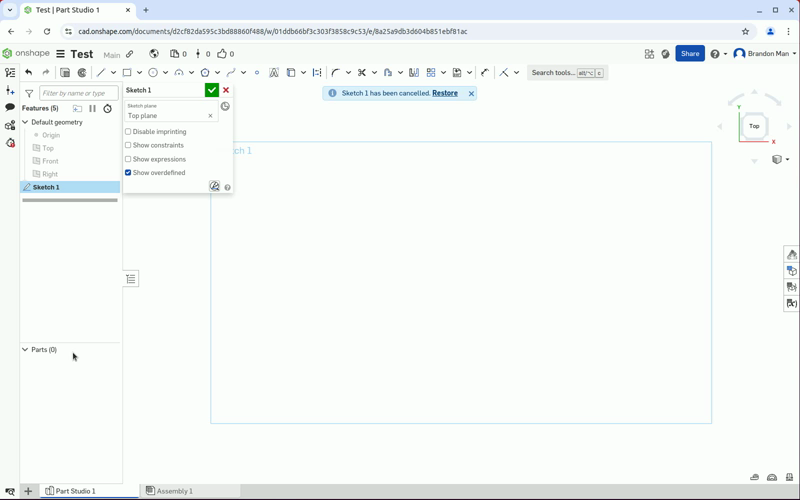
key(y)
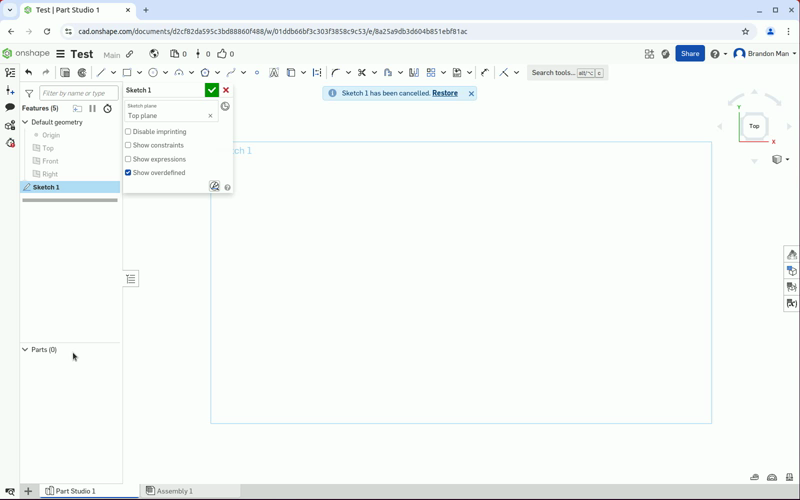
key(l)
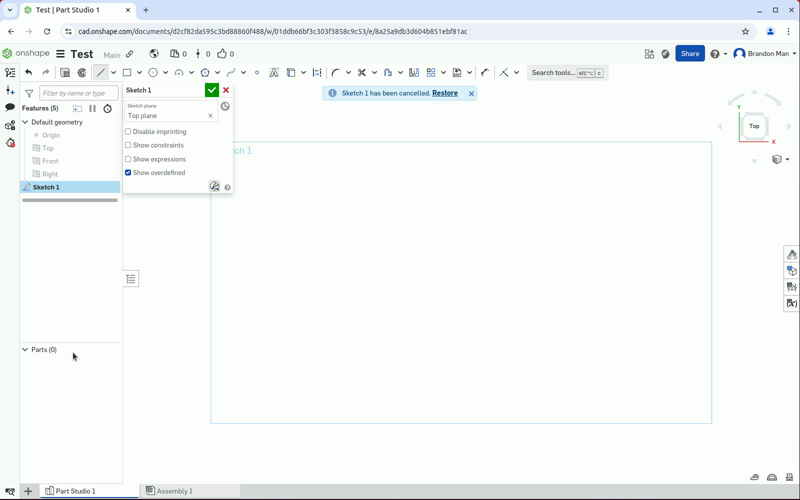
key_down(shift)
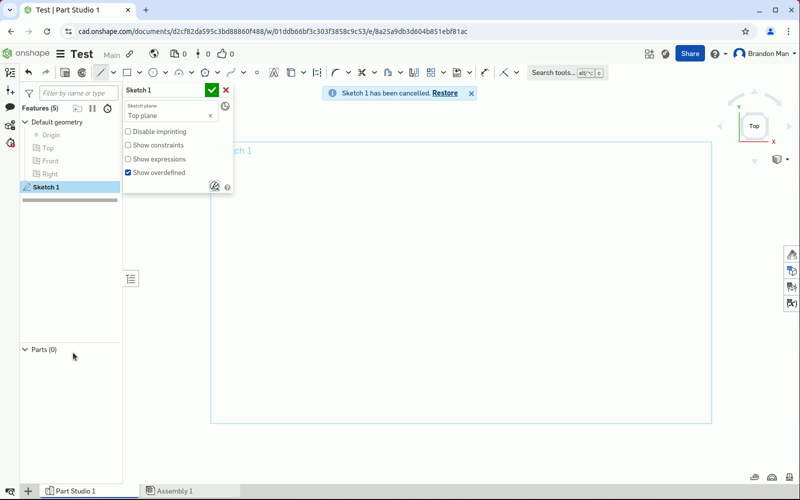
mouse_move(430, 284)
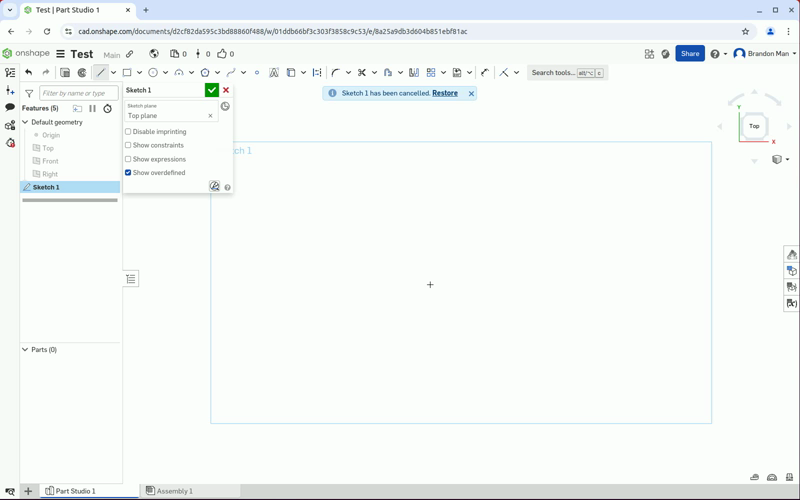
click(430, 284)
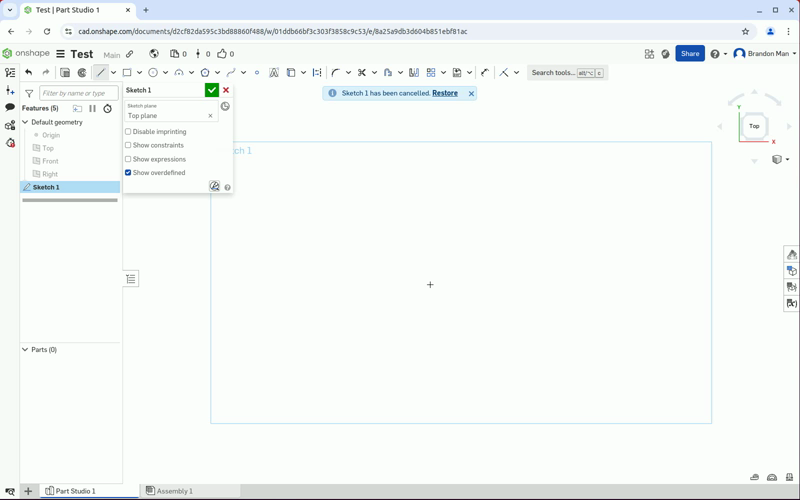
key_up(shift)
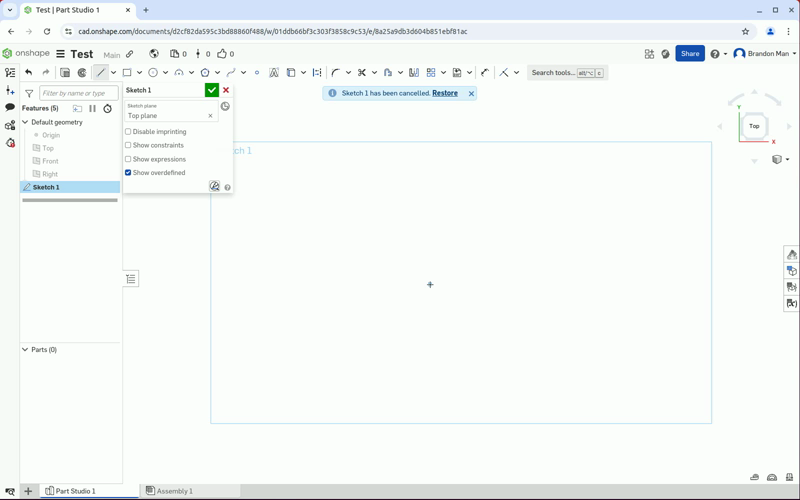
key_down(shift)
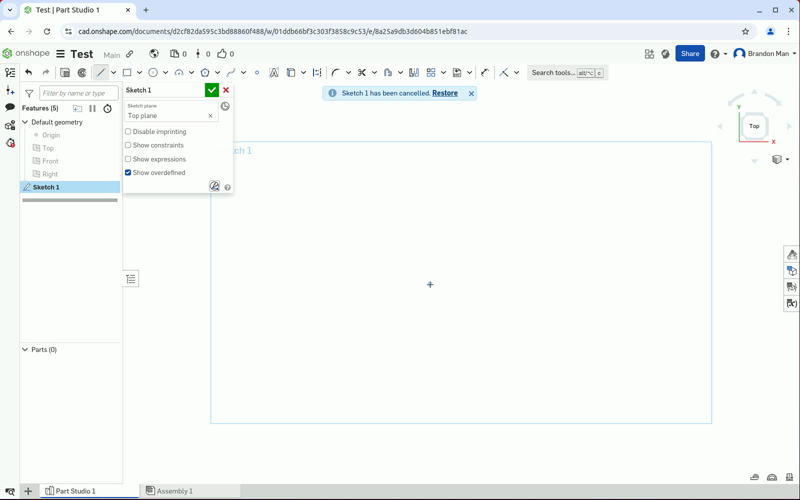
mouse_move(460, 284)
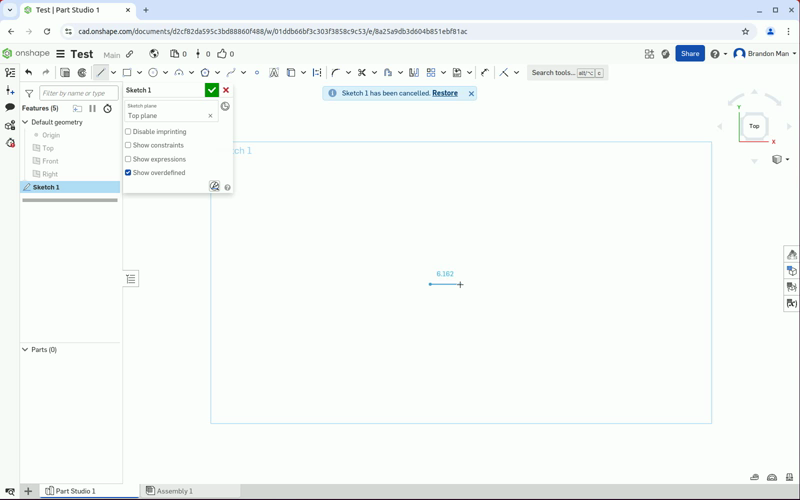
mouse_move(473, 284)
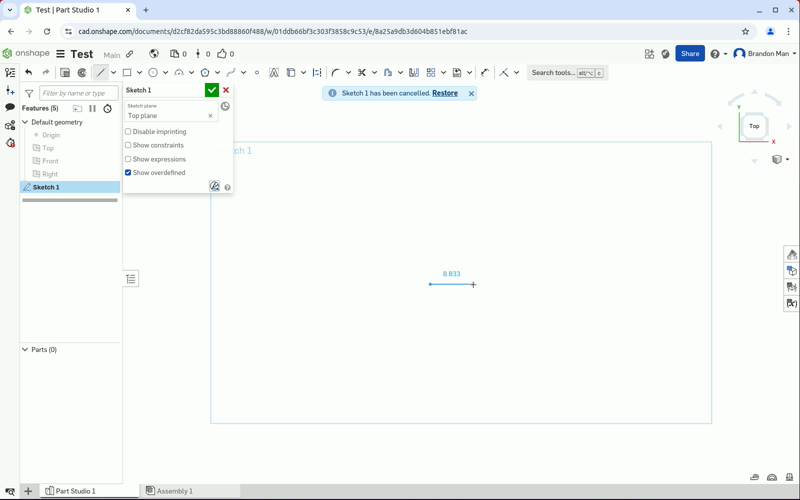
click(473, 284)
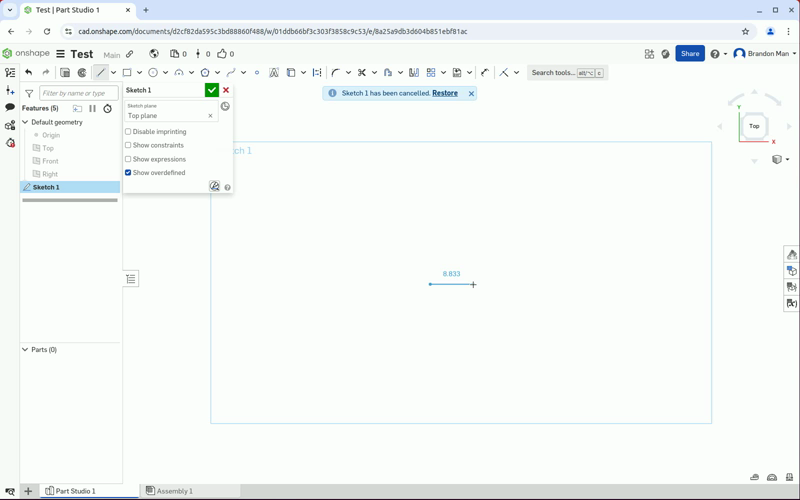
key_up(shift)
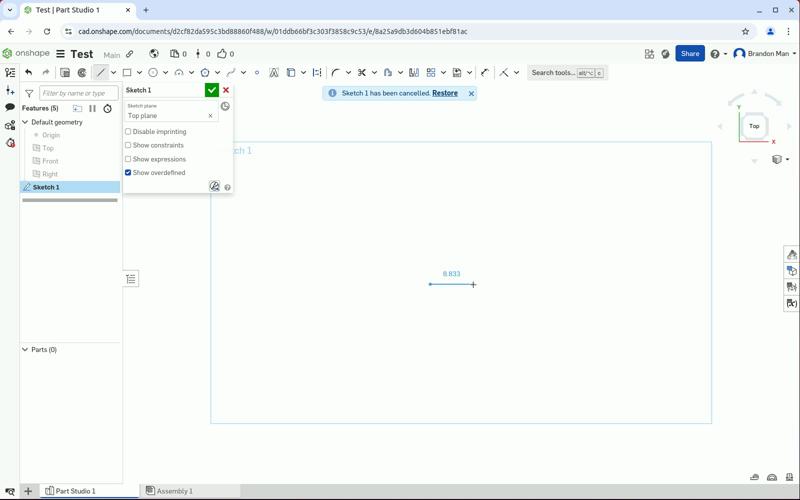
key_down(shift)
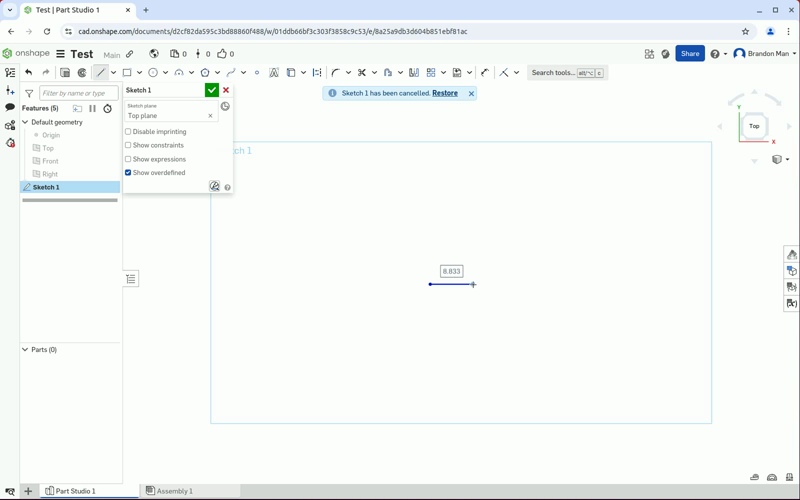
mouse_move(503, 284)
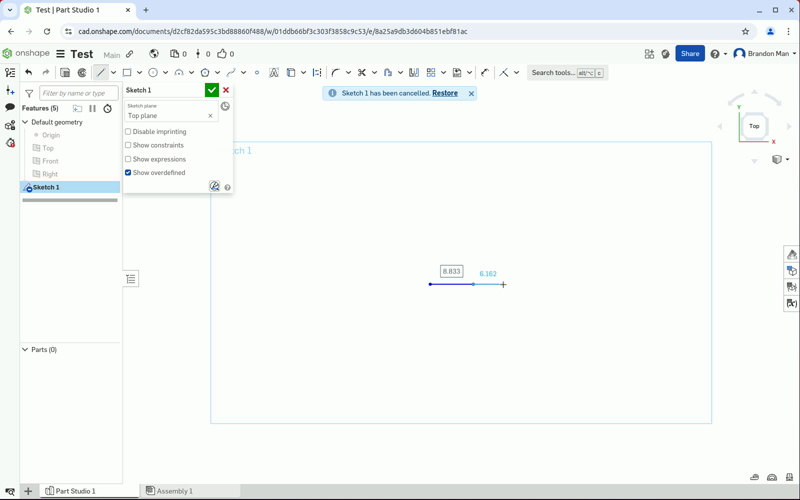
mouse_move(473, 262)
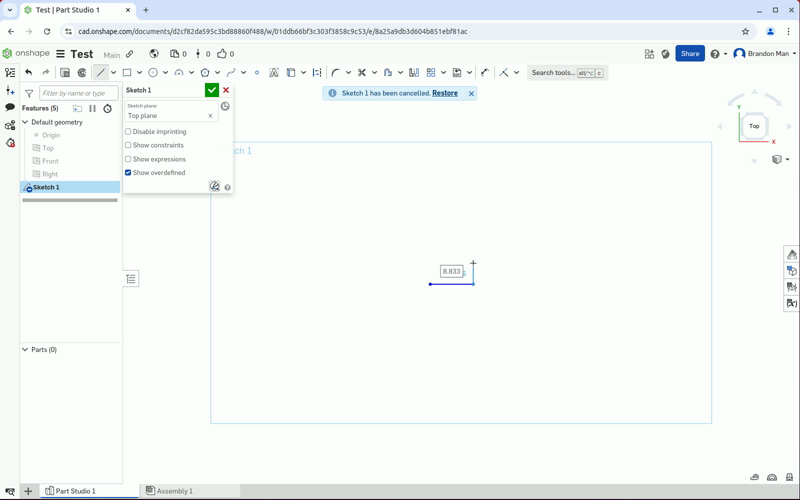
click(473, 262)
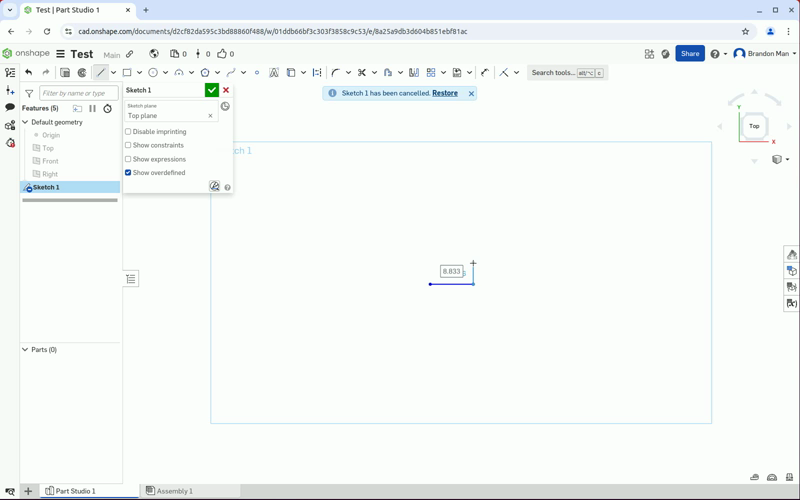
key_up(shift)
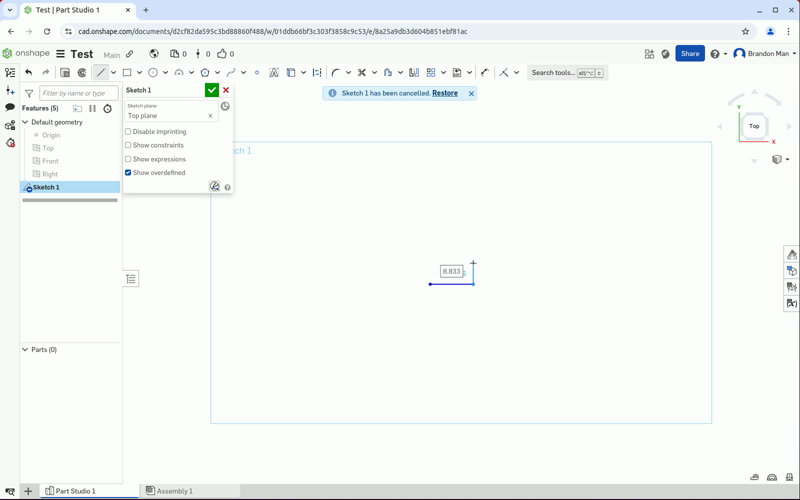
key_down(shift)
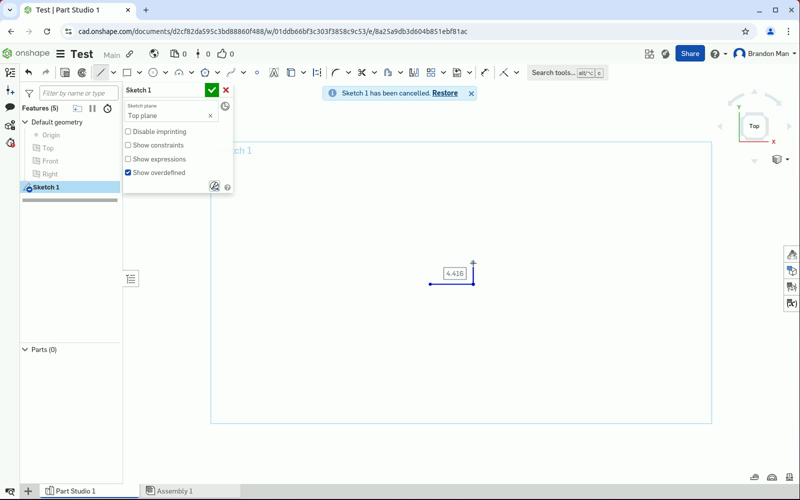
mouse_move(503, 262)
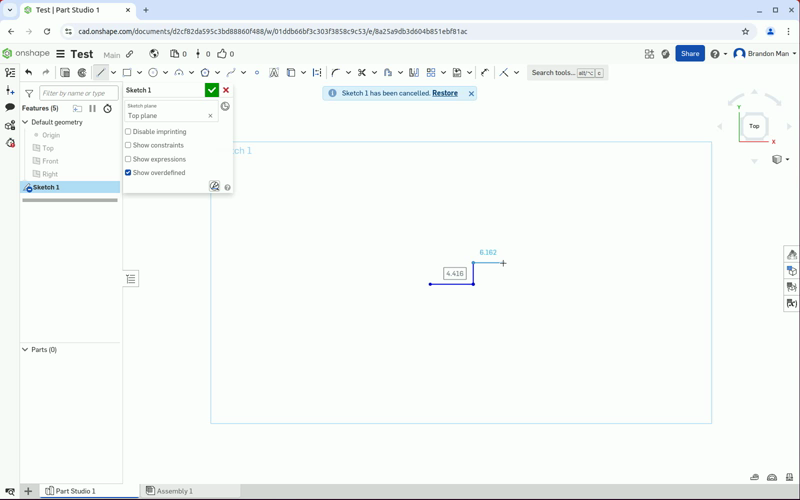
mouse_move(430, 262)
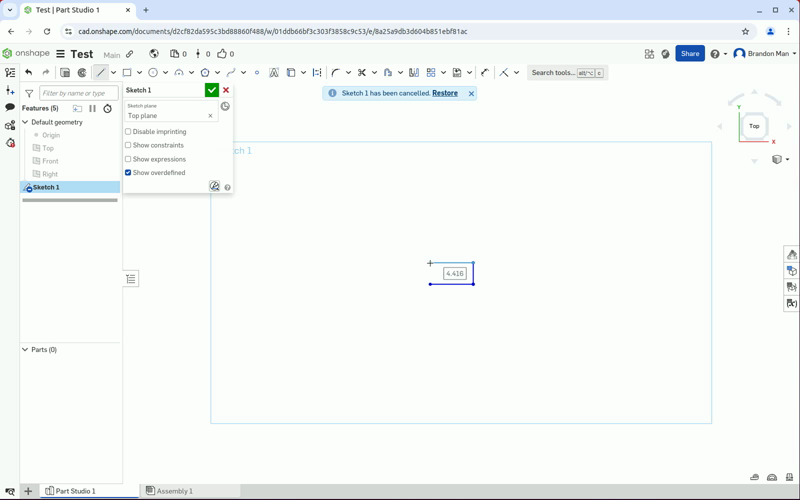
click(430, 262)
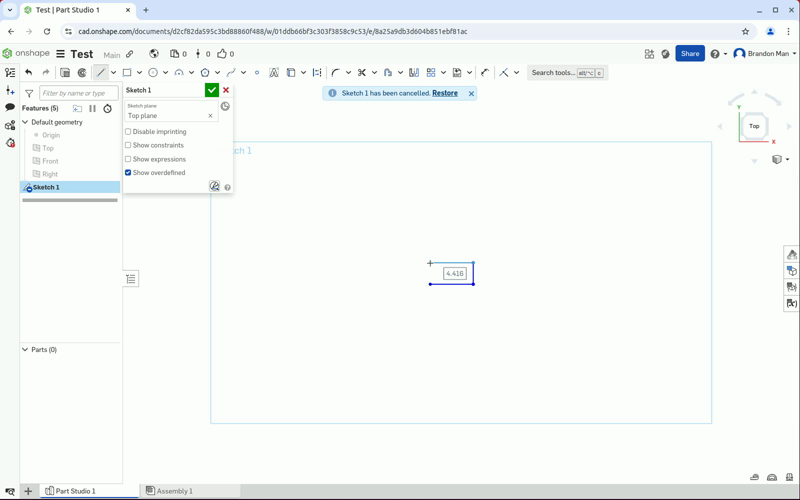
key_up(shift)
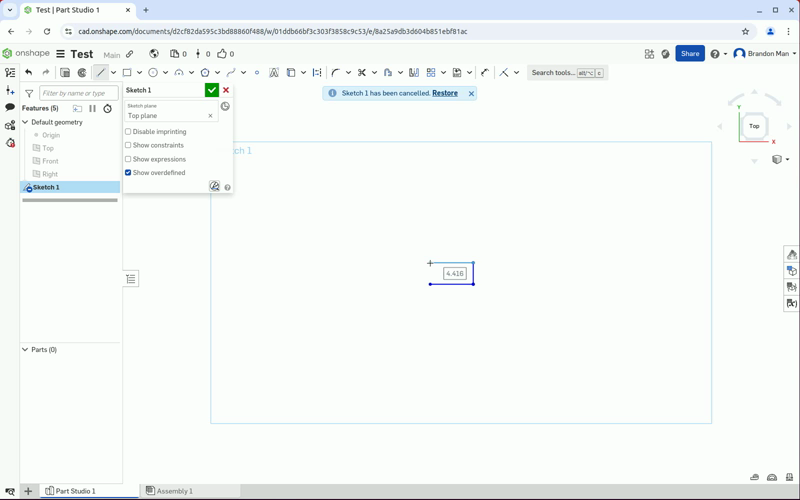
mouse_move(460, 262)
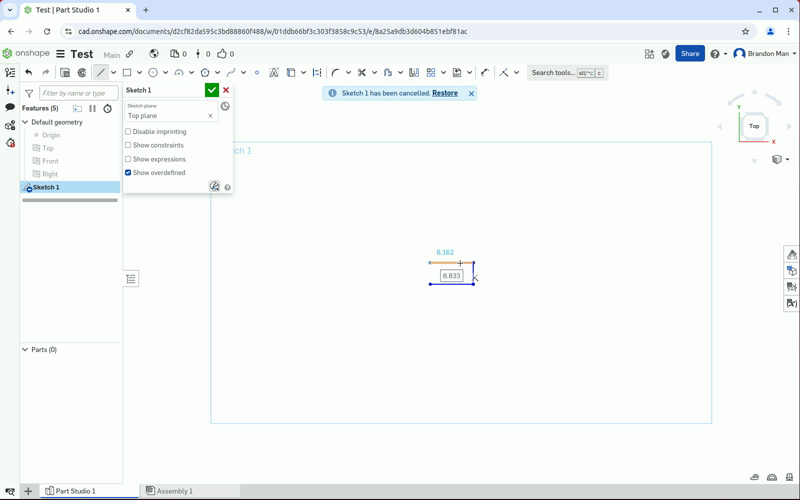
key_down(shift)
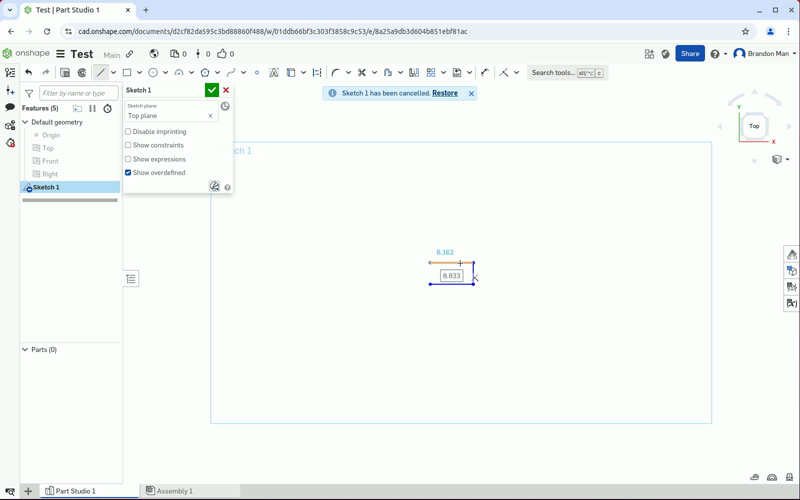
mouse_move(430, 284)
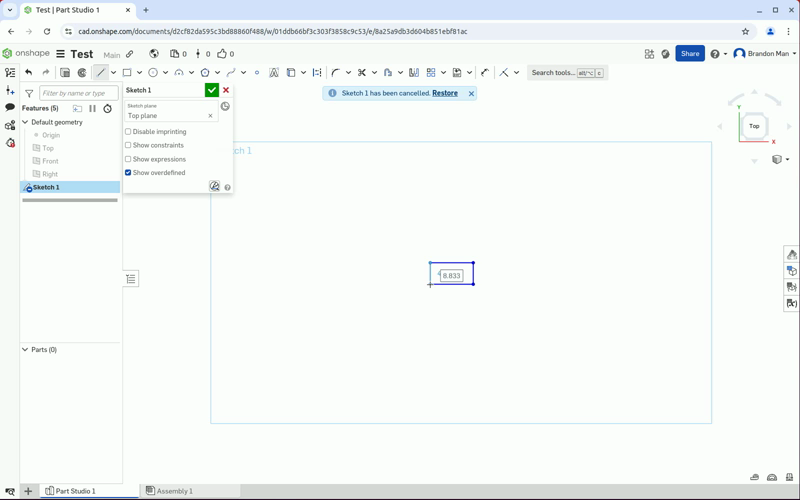
key_up(shift)
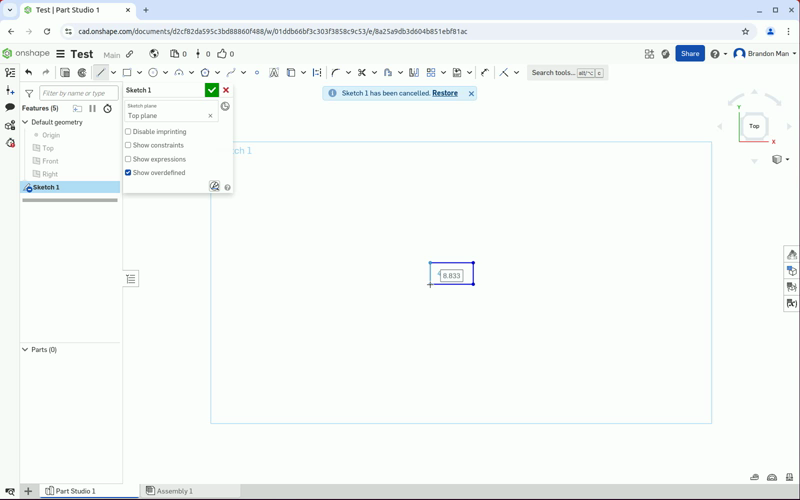
click(430, 284)
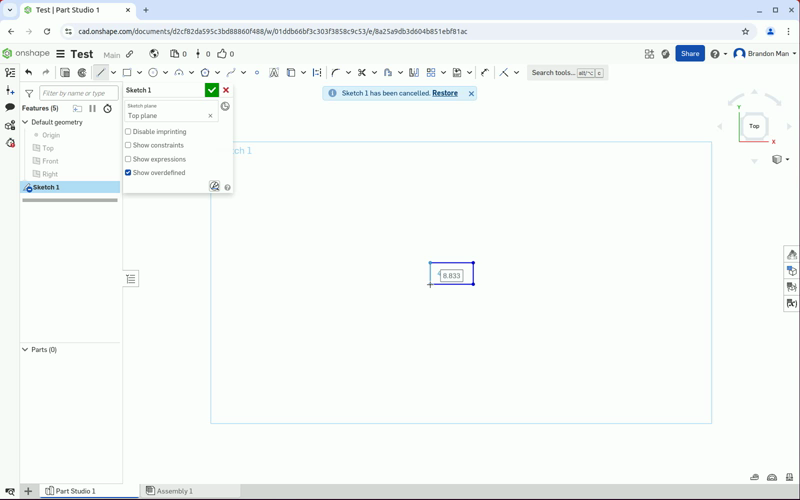
key(esc)
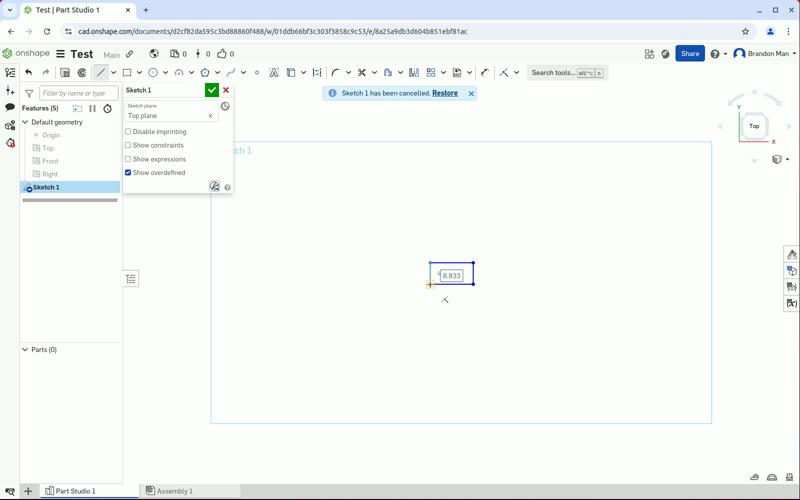
mouse_move(440, 278)
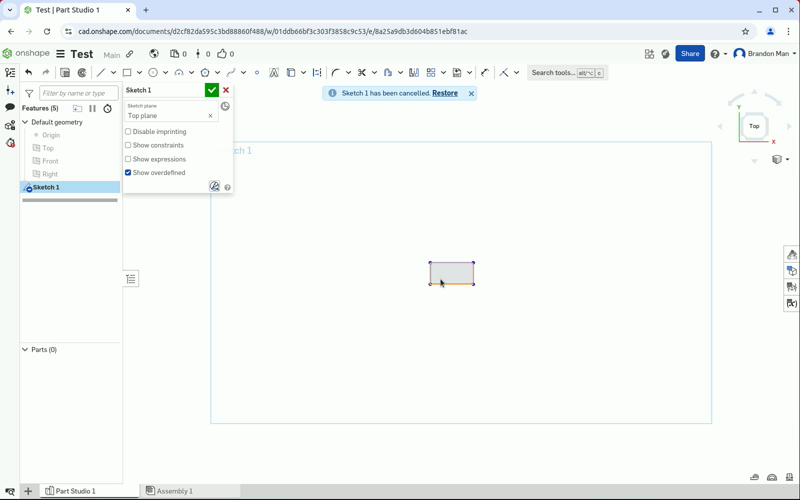
scroll(6)
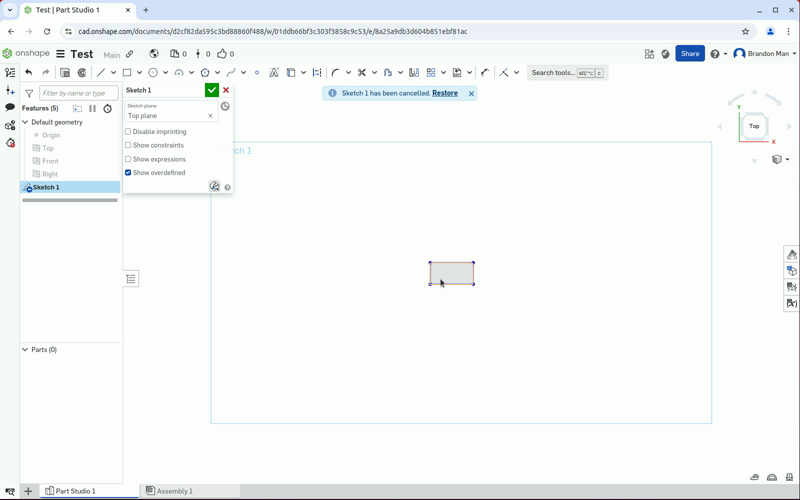
scroll(6)
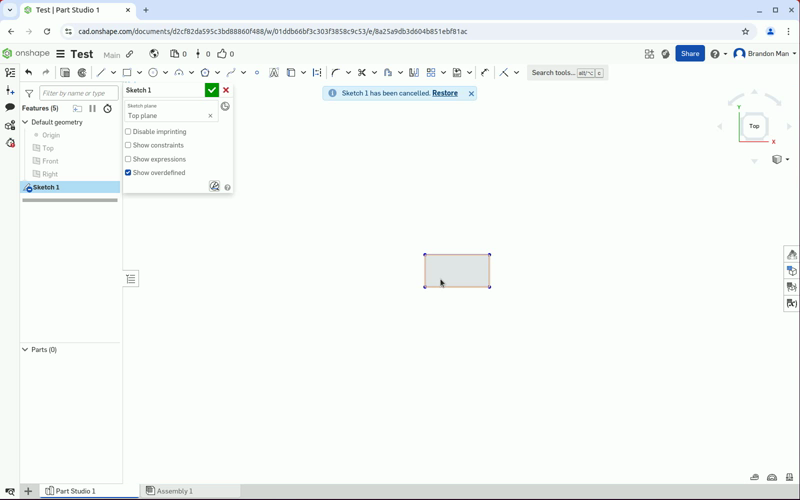
scroll(6)
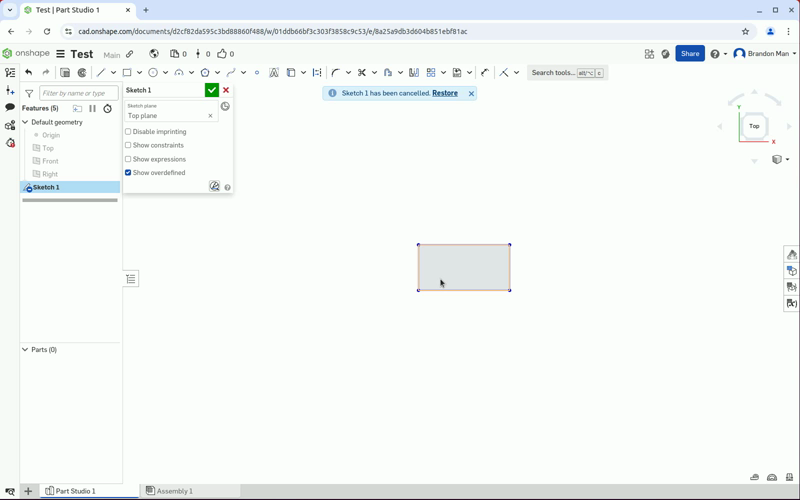
scroll(6)
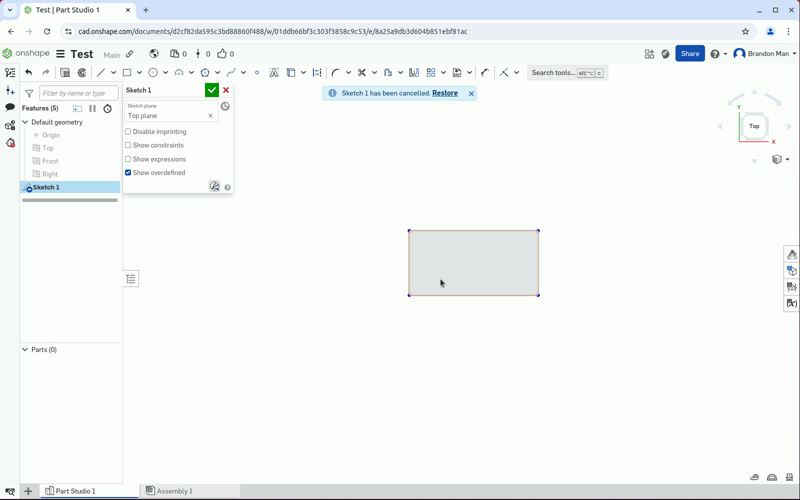
scroll(6)
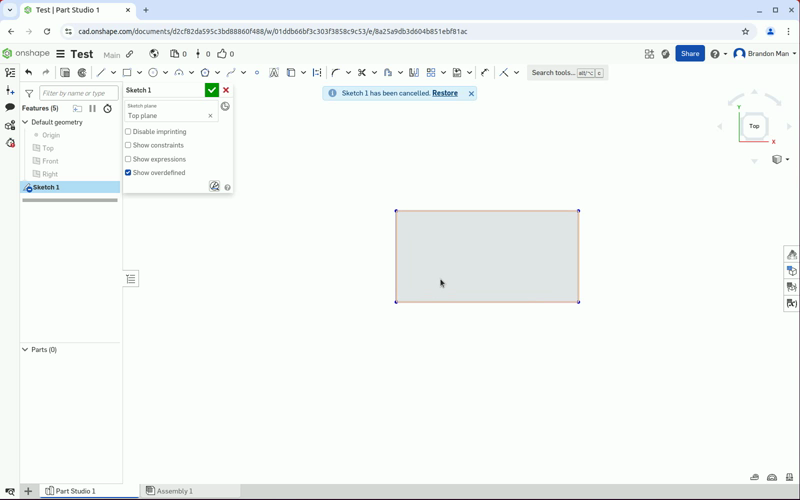
scroll(6)
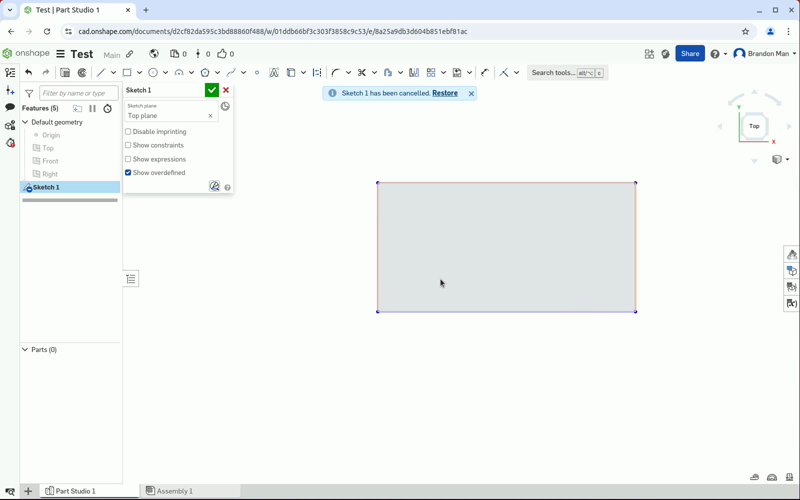
scroll(6)
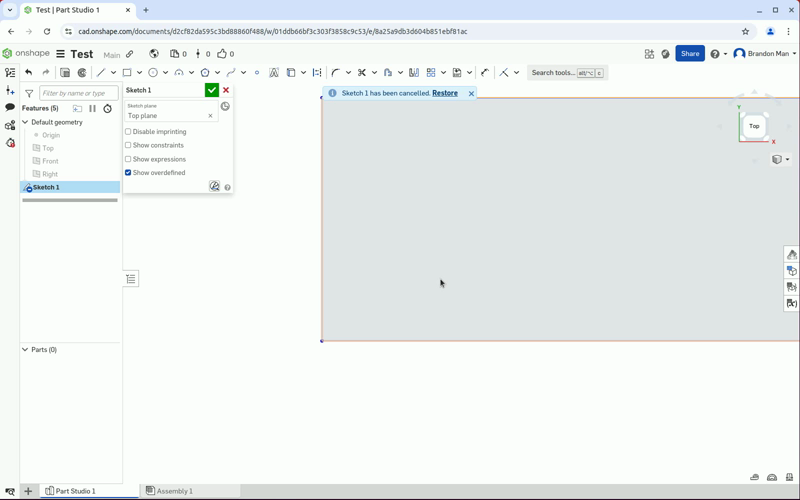
click(440, 278)
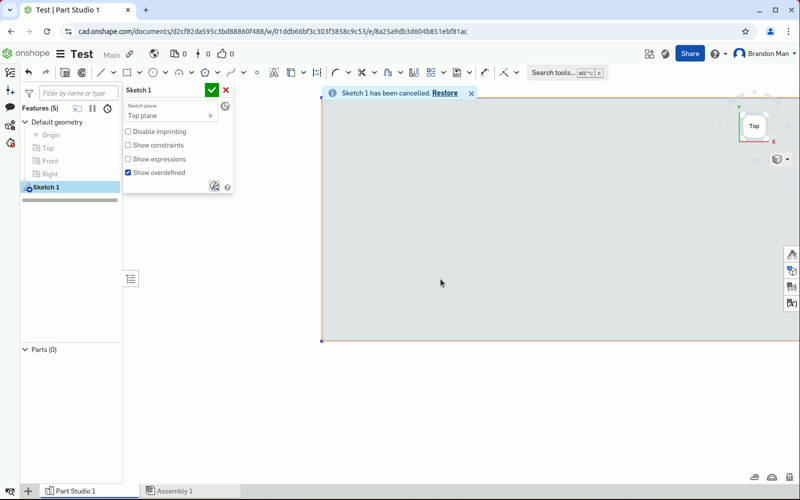
scroll(-6)
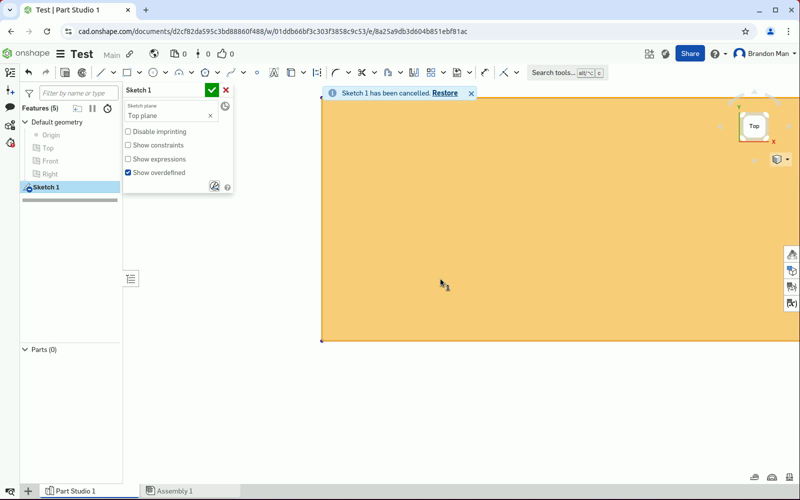
scroll(-6)
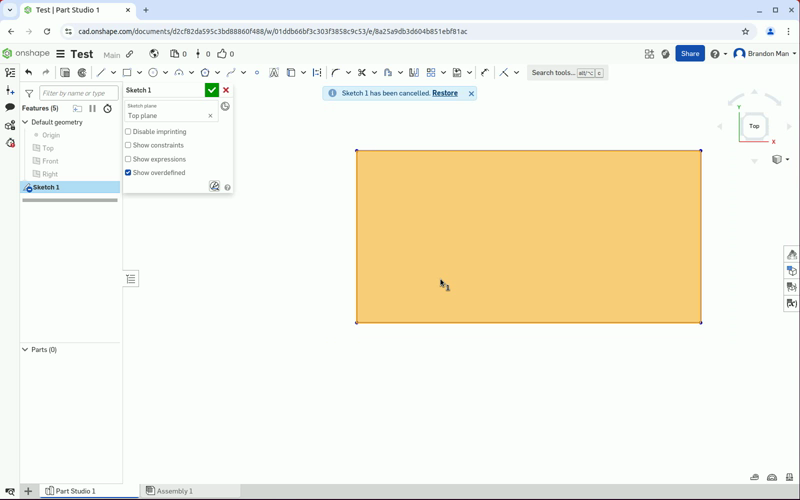
scroll(-6)
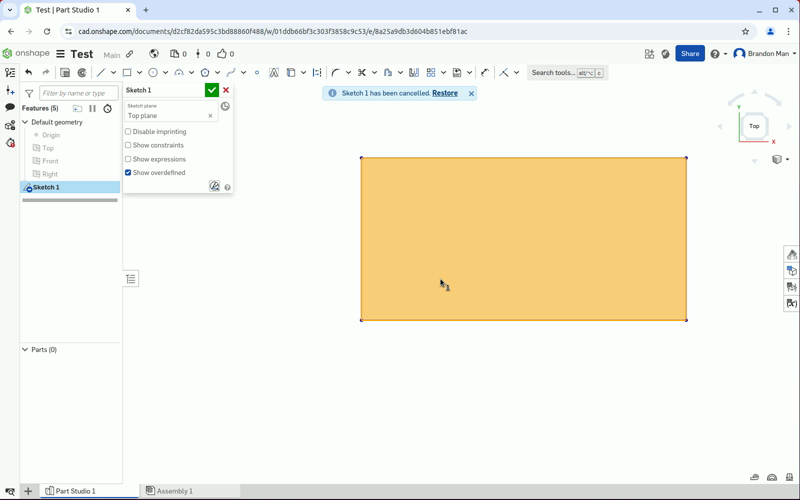
scroll(-6)
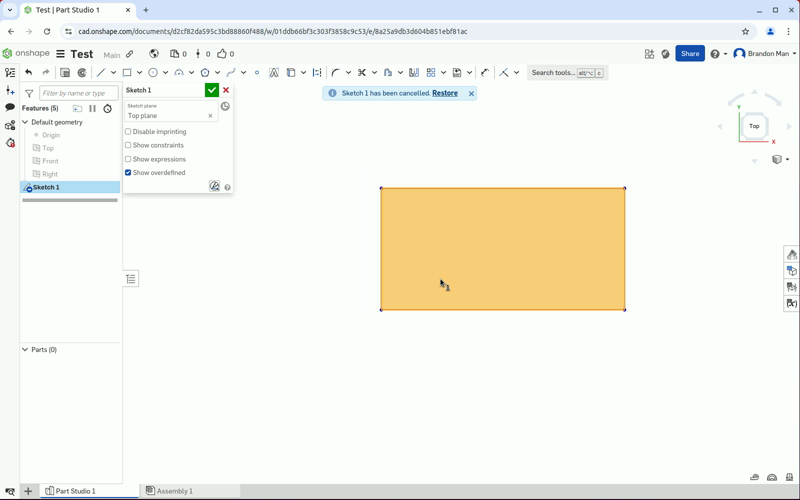
scroll(-6)
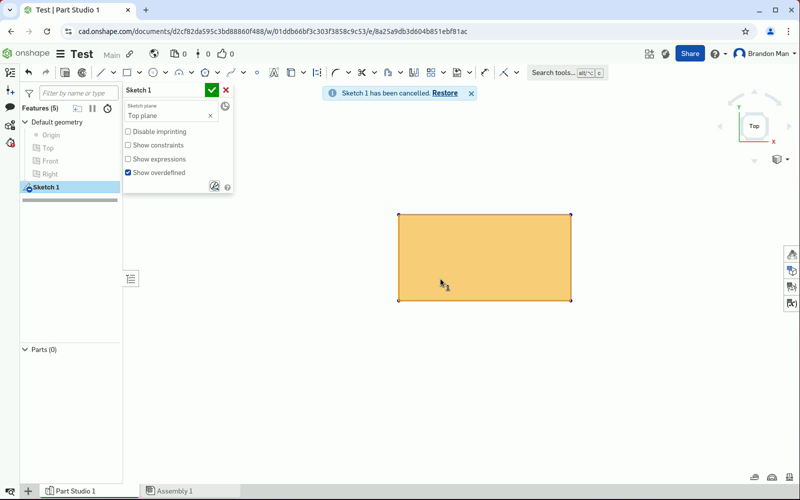
scroll(-6)
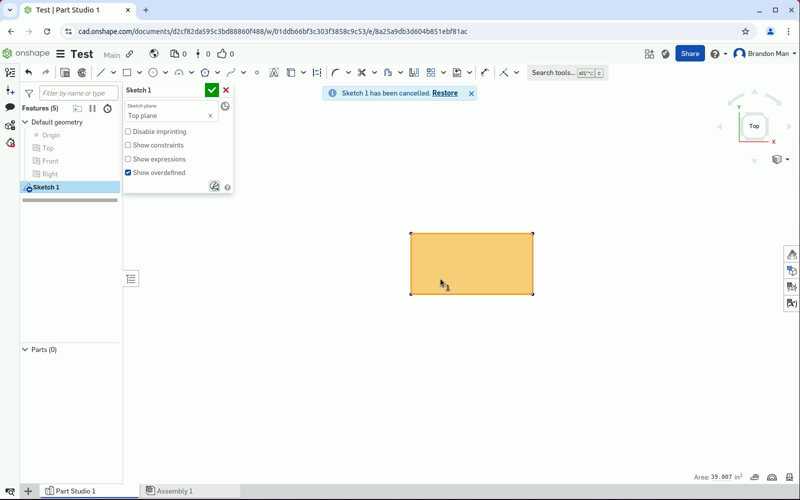
scroll(-6)
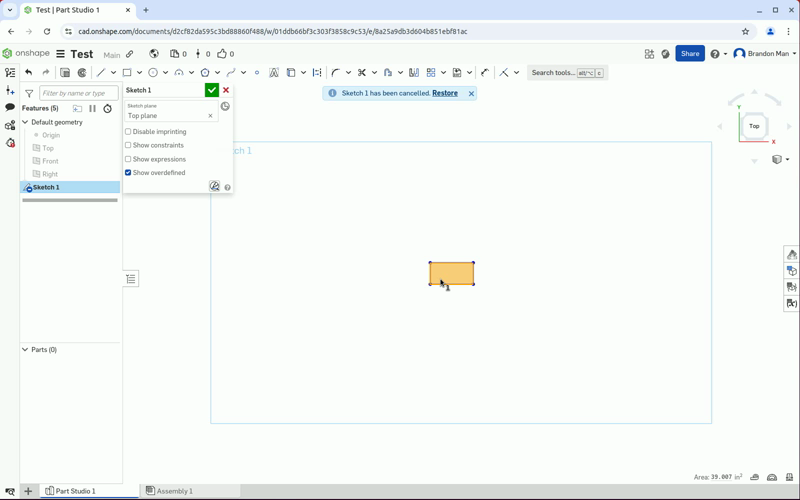
mouse_move(73, 352)
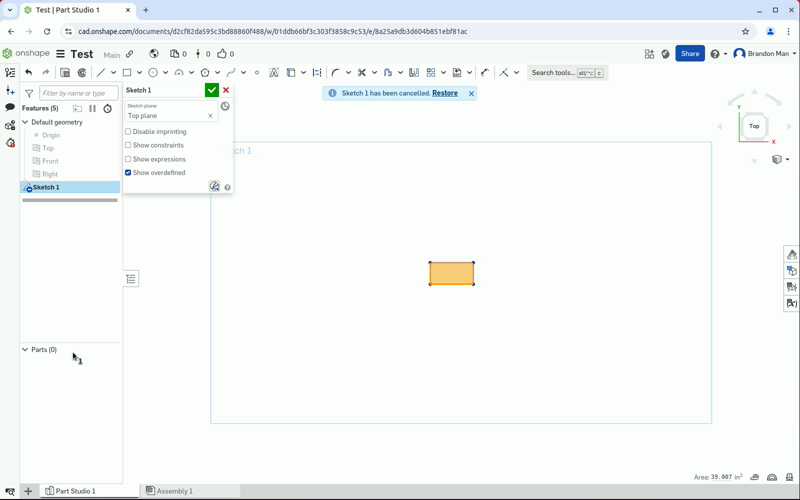
key(shift+y)
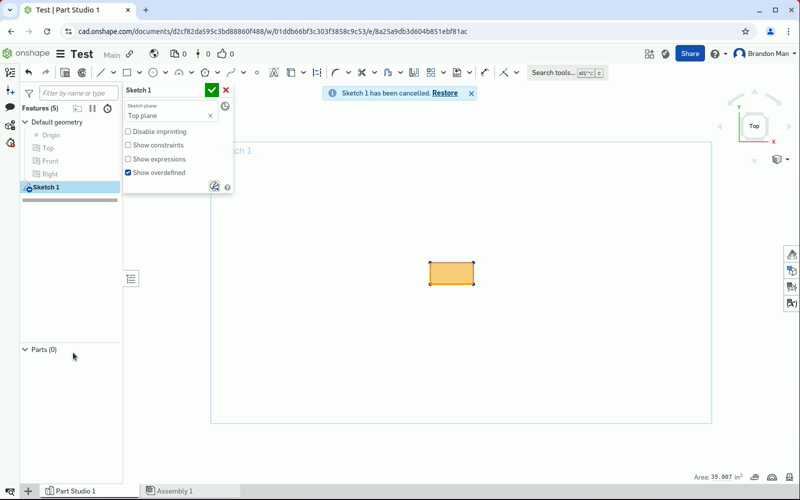
key(shift+e)
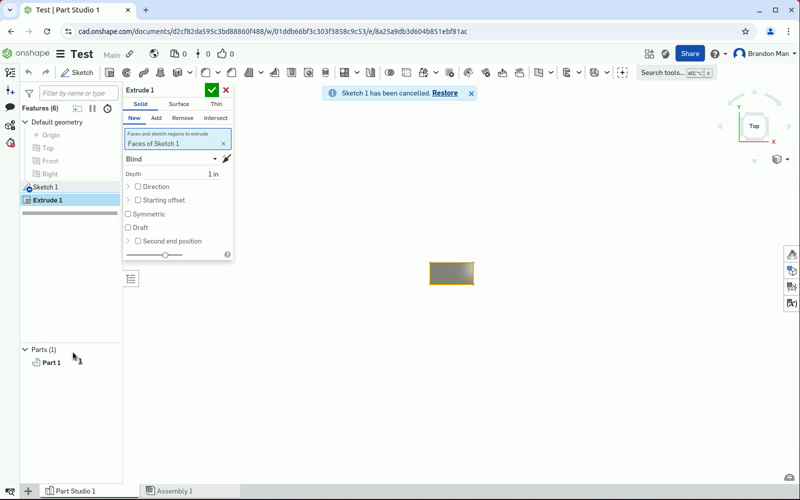
mouse_move(143, 106)
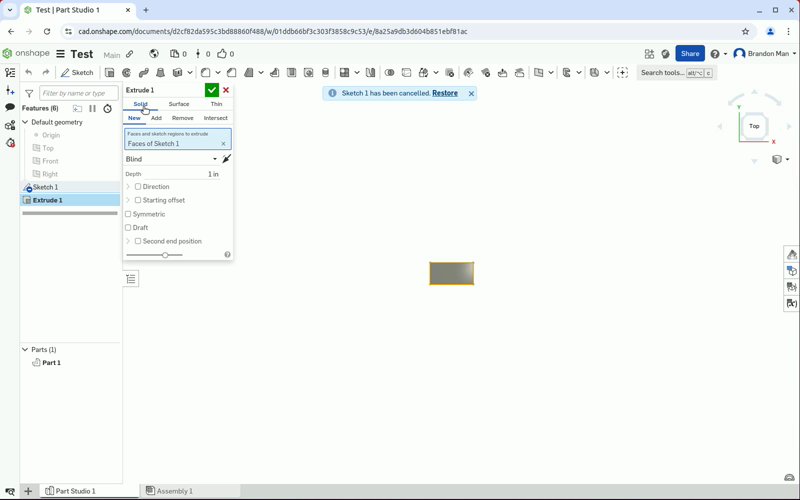
click(143, 106)
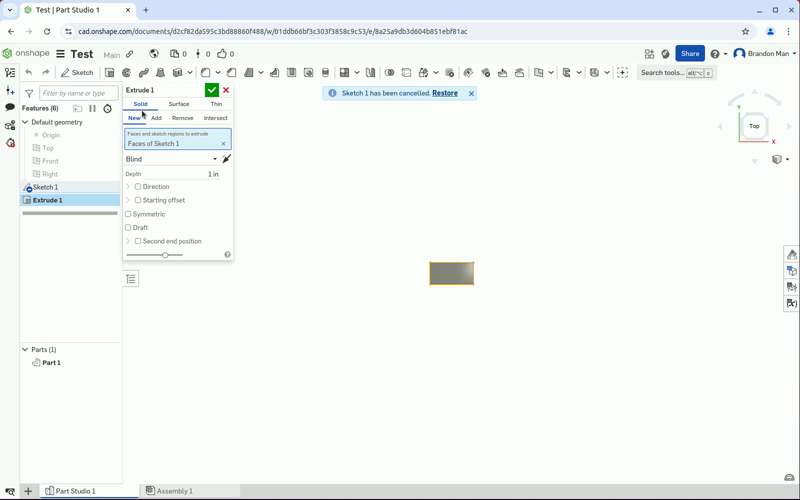
mouse_move(137, 120)
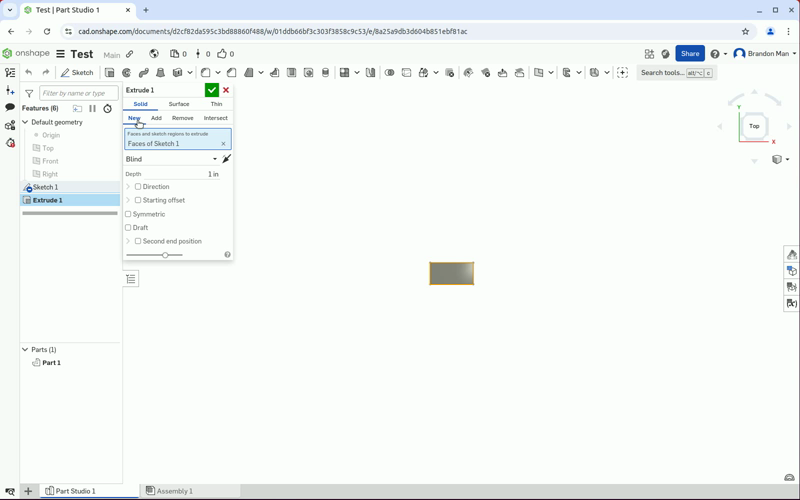
click(137, 120)
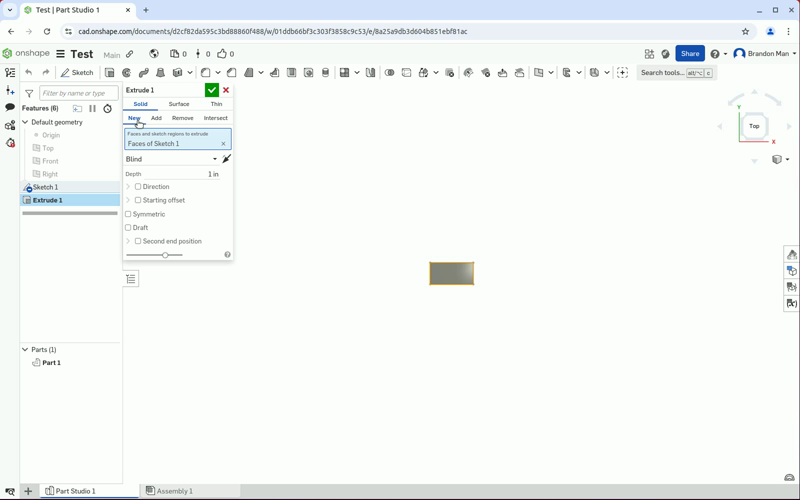
key(tab, 4)
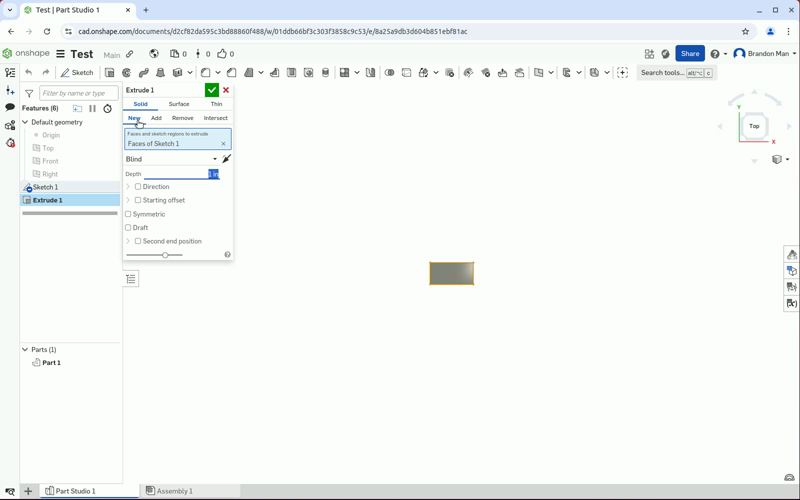
text(0.481)
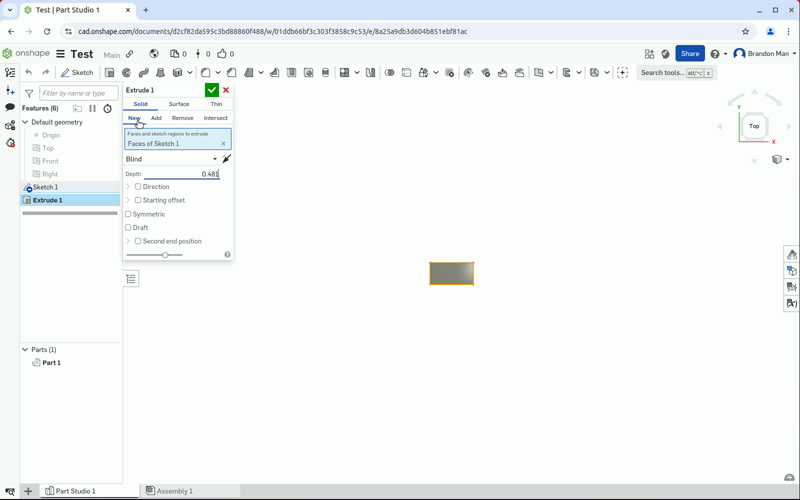
key(enter)
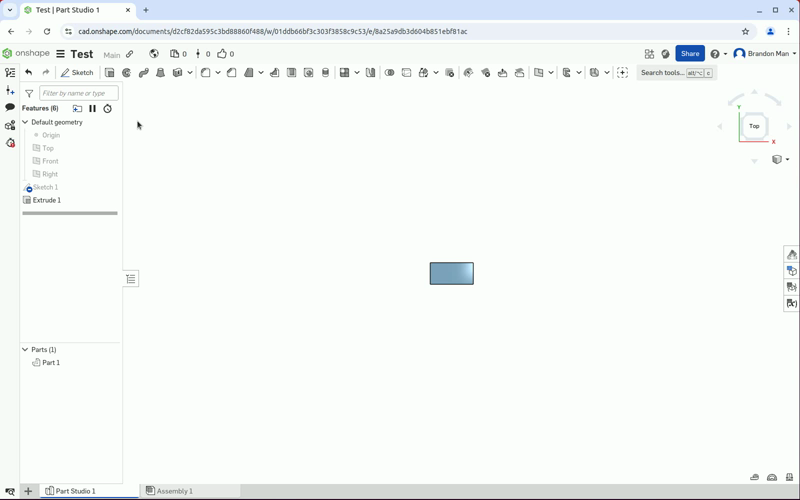
key(shift+h)
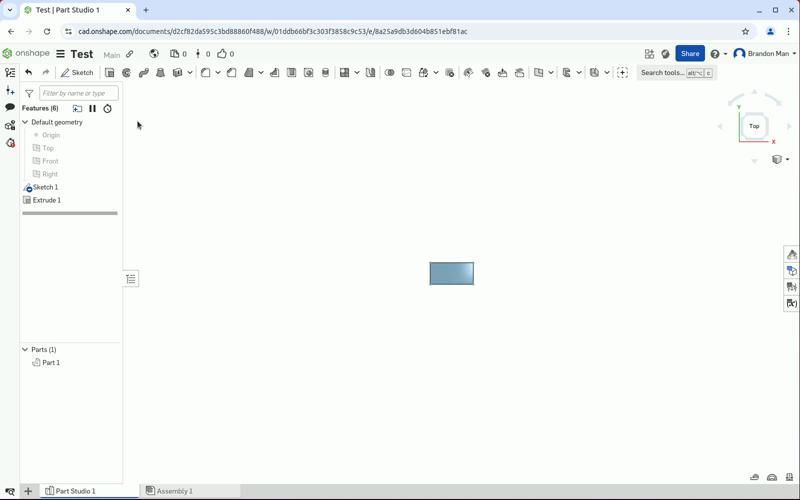
key(shift+h)
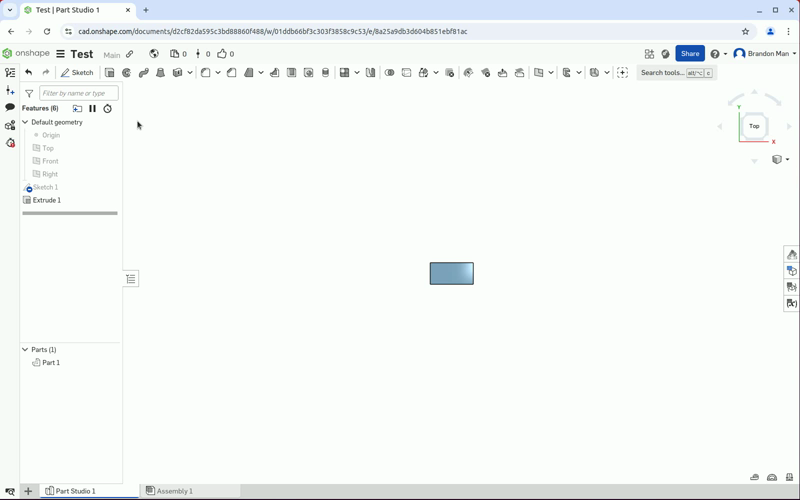
mouse_move(73, 189)
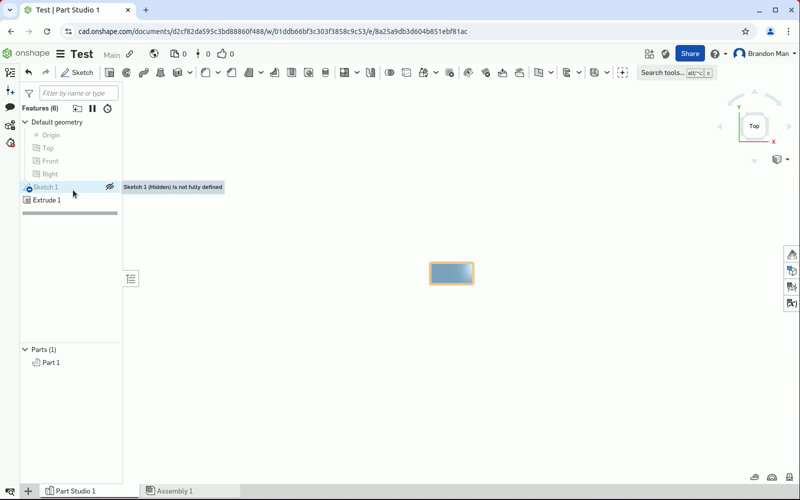
click(73, 189)
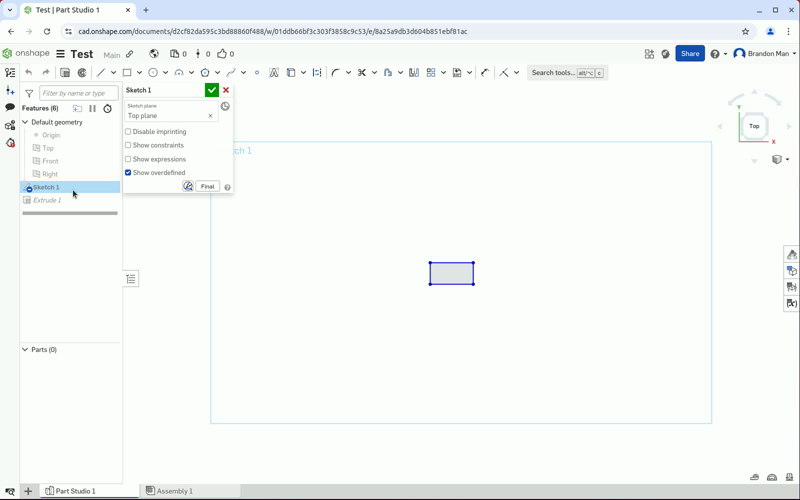
mouse_move(229, 92)
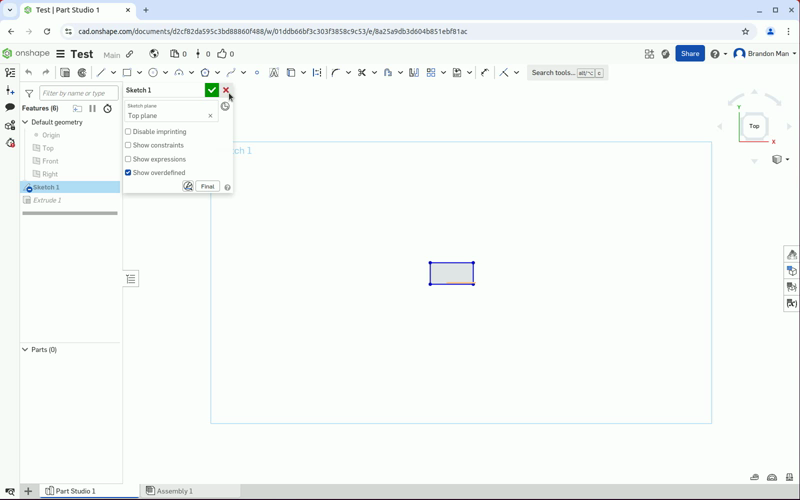
click(229, 92)
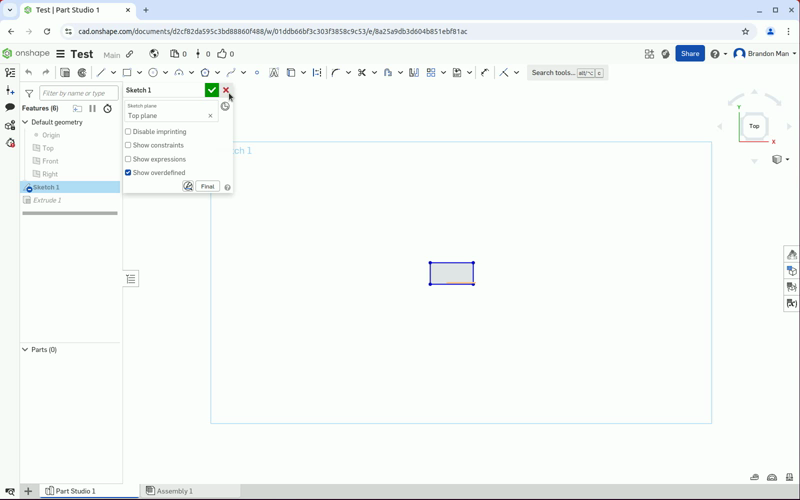
key(shift+s)
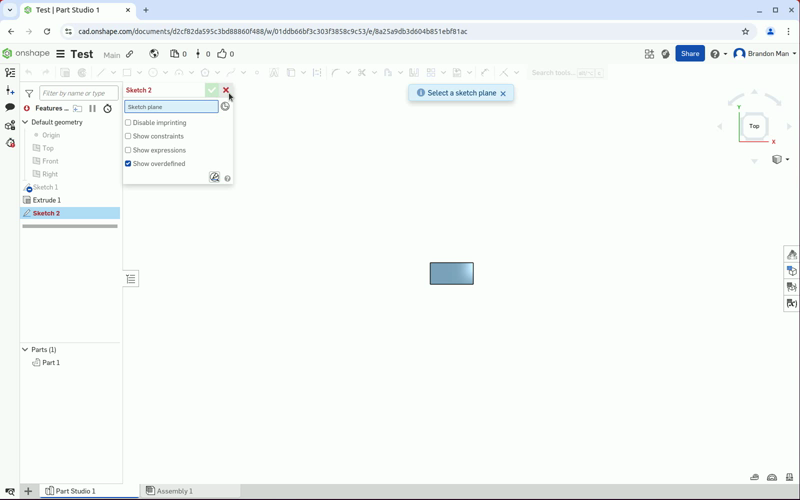
mouse_move(73, 150)
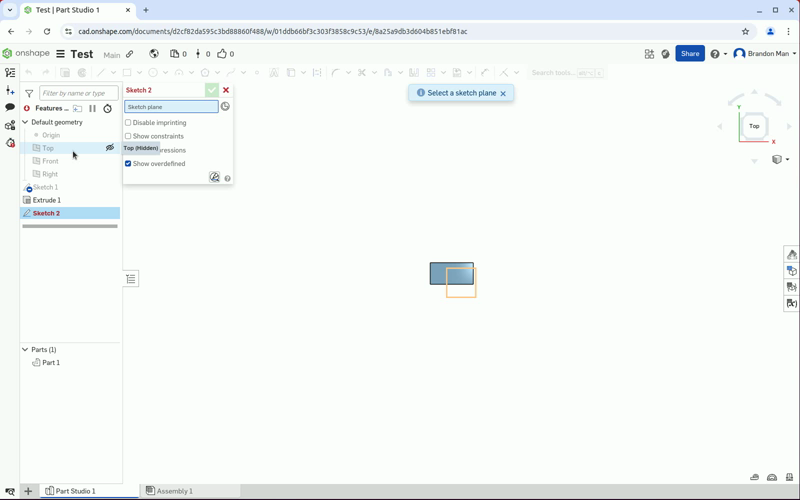
click(73, 150)
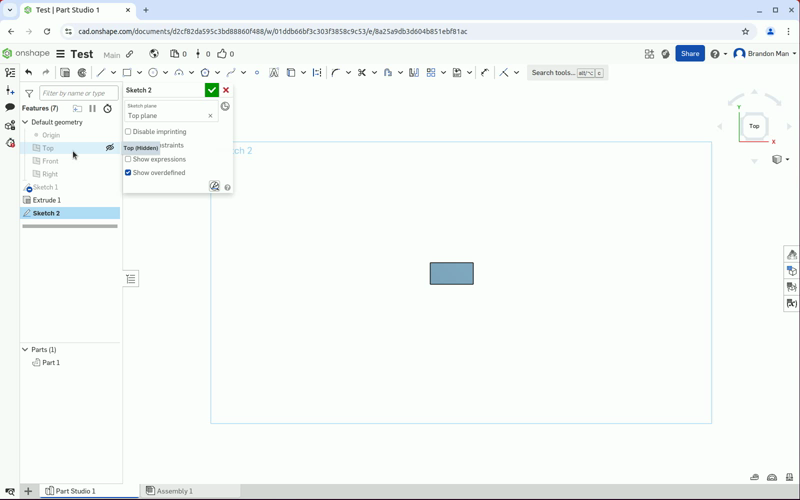
mouse_move(73, 352)
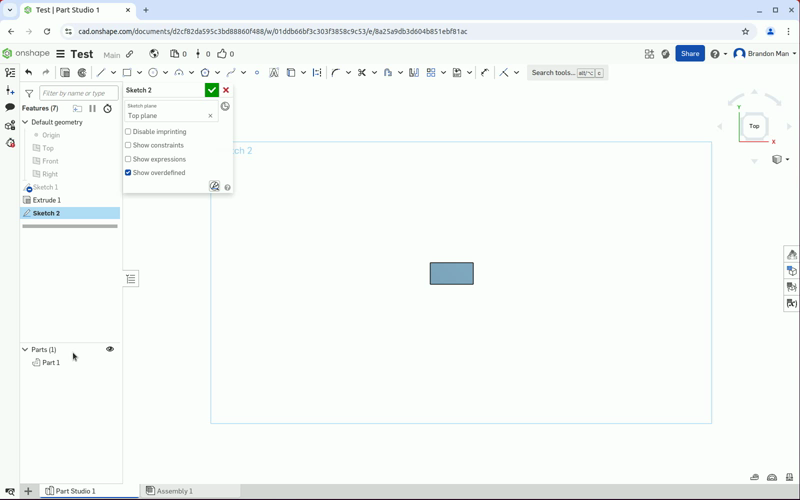
key(y)
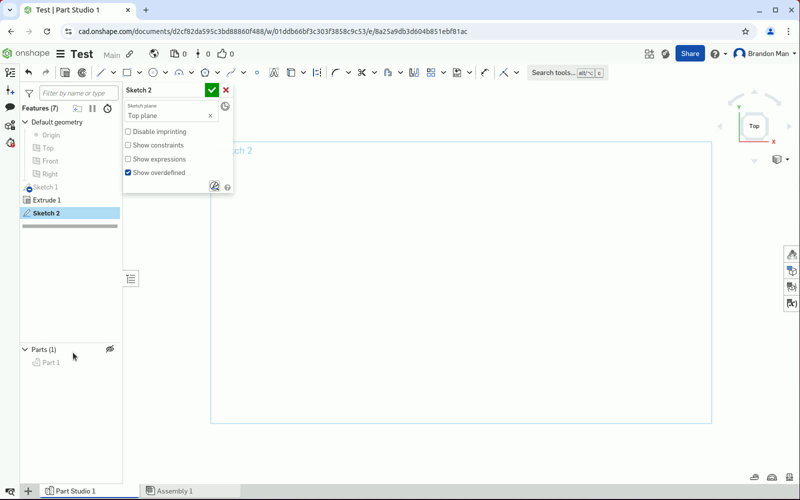
key(l)
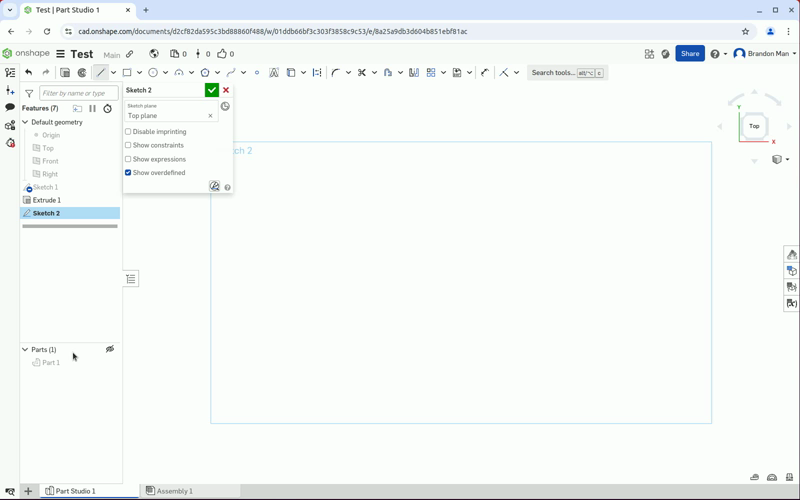
key_down(shift)
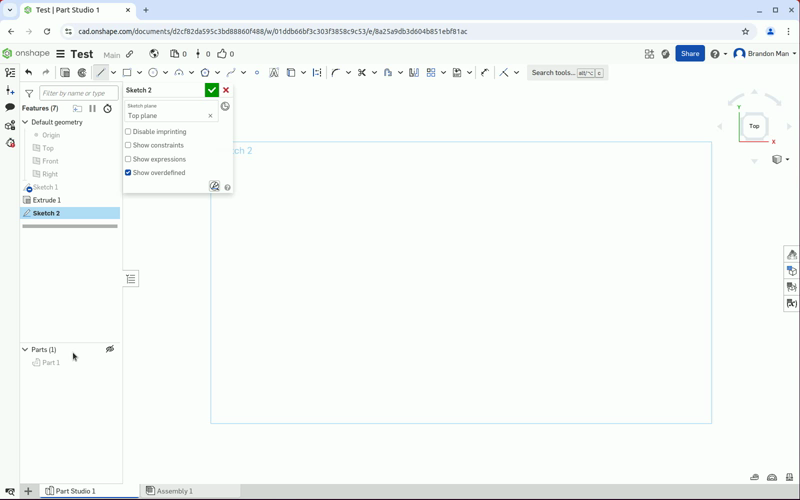
mouse_move(432, 324)
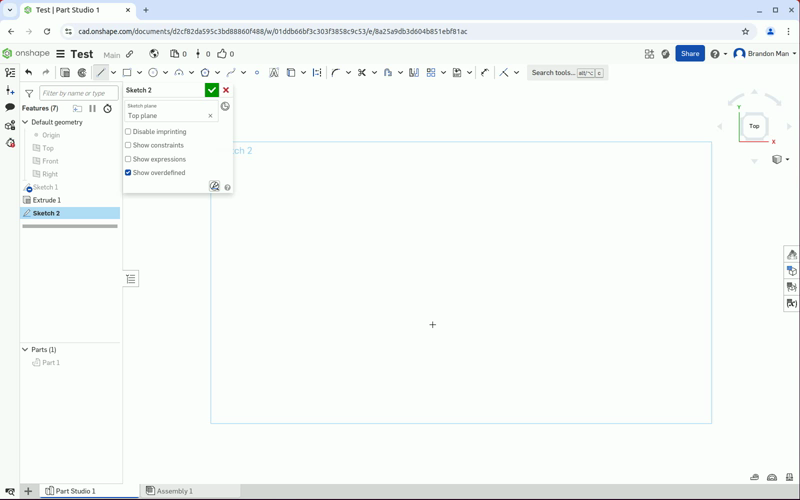
click(432, 324)
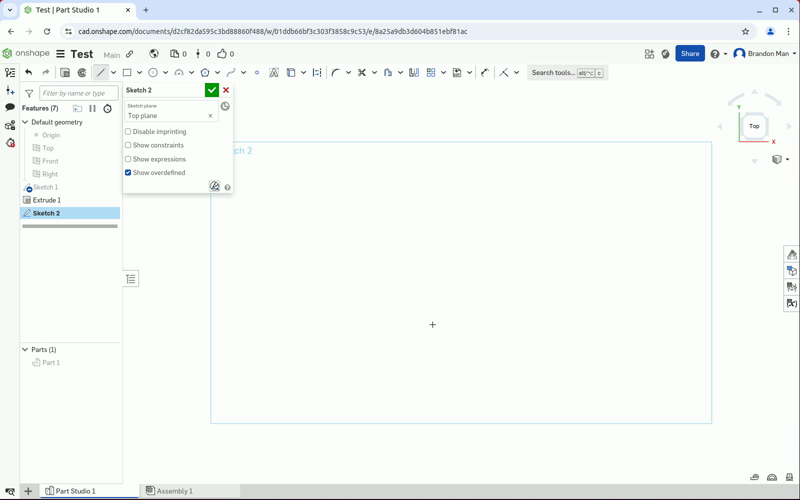
key_up(shift)
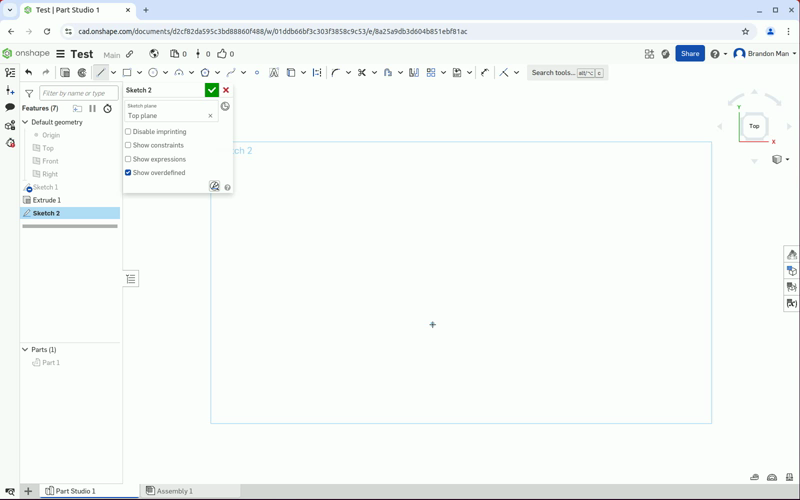
key_down(shift)
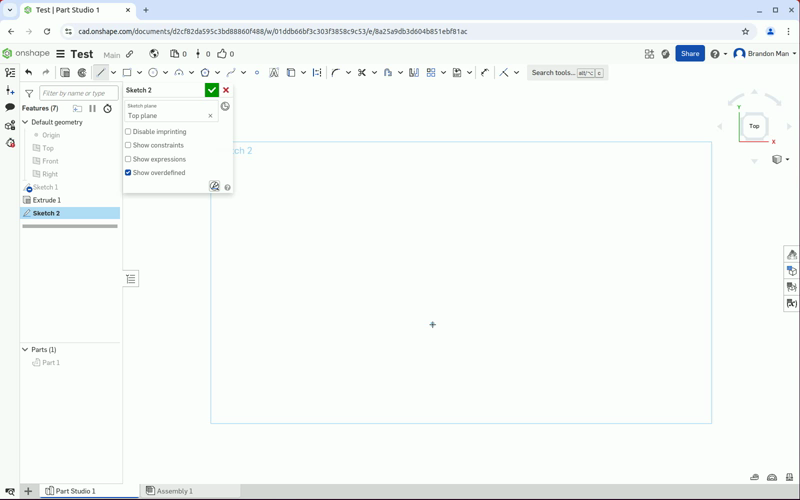
mouse_move(462, 324)
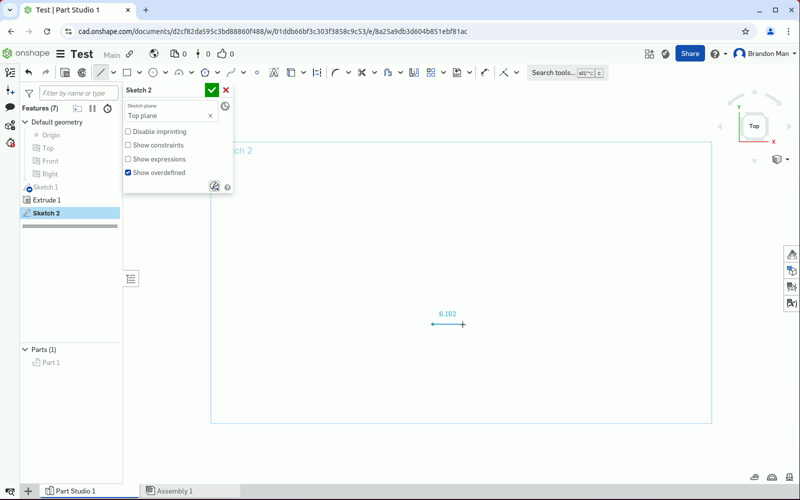
mouse_move(474, 324)
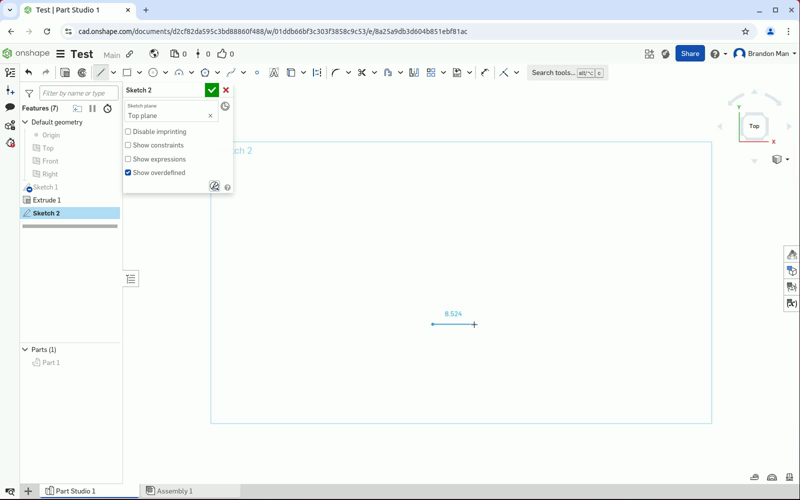
click(474, 324)
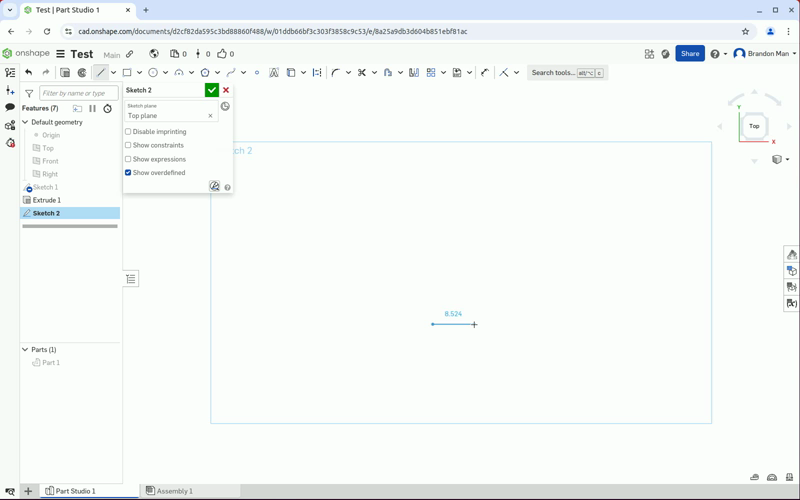
key_up(shift)
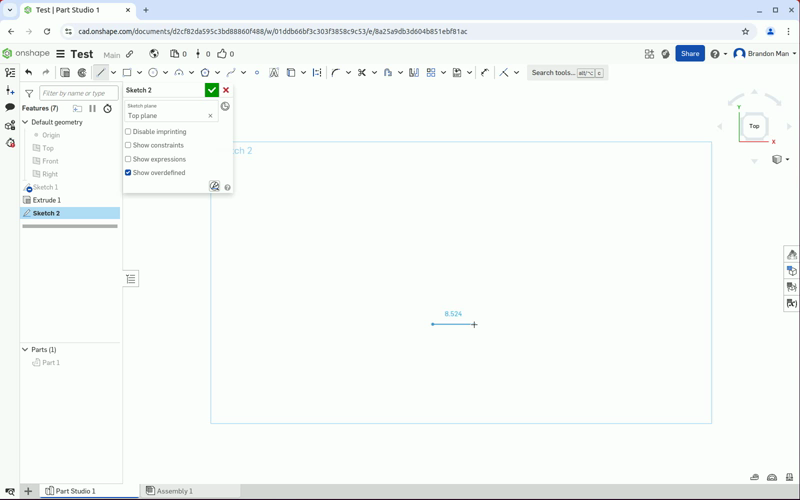
key_down(shift)
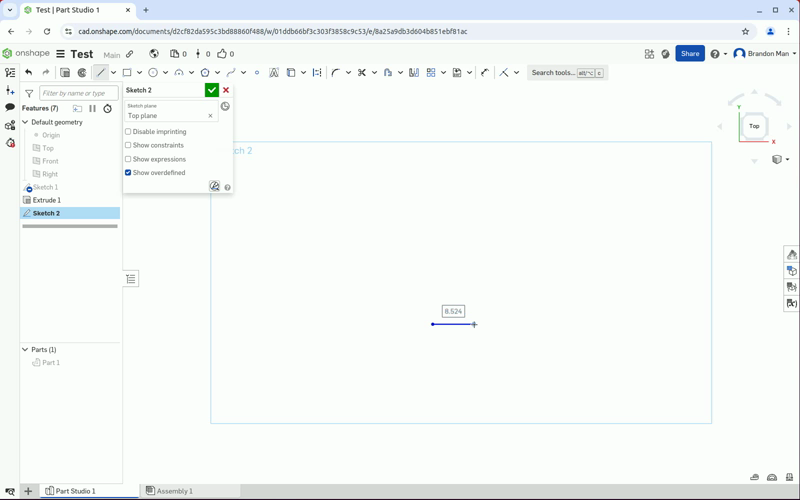
mouse_move(504, 324)
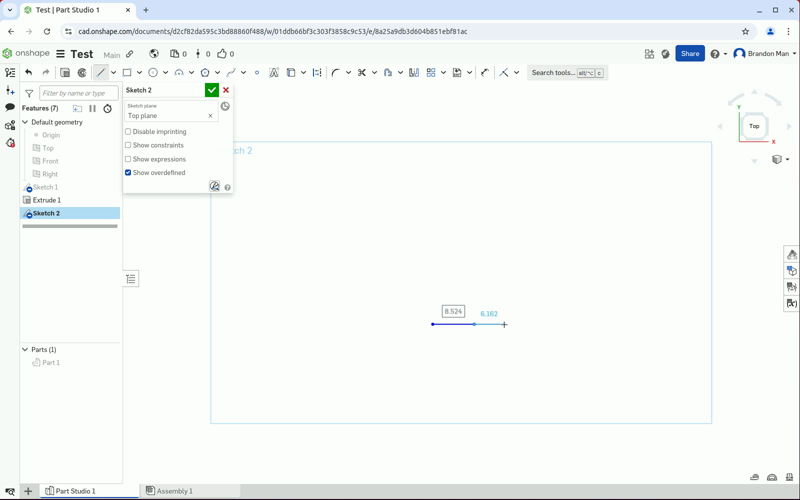
mouse_move(474, 302)
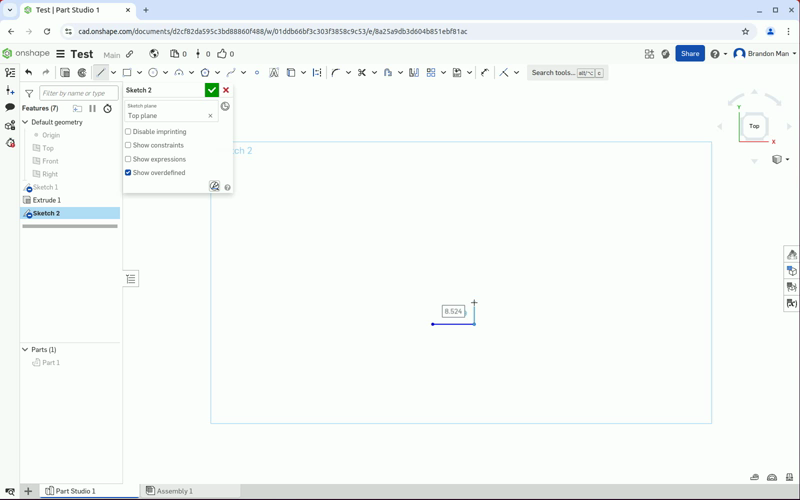
click(474, 302)
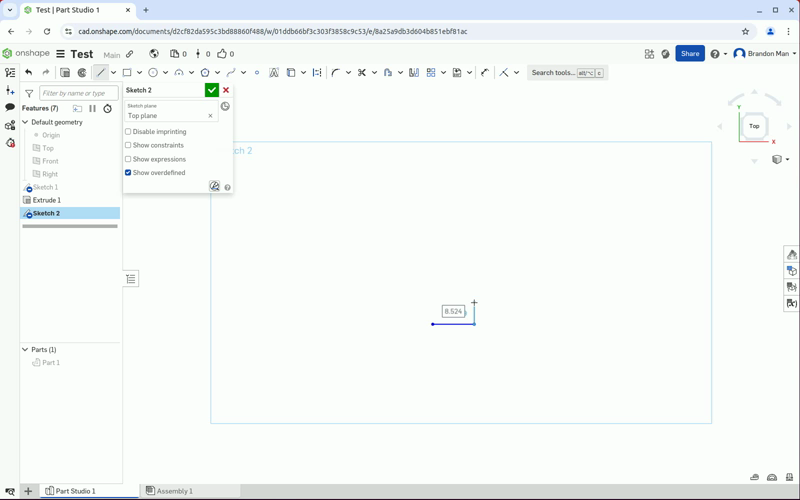
key_up(shift)
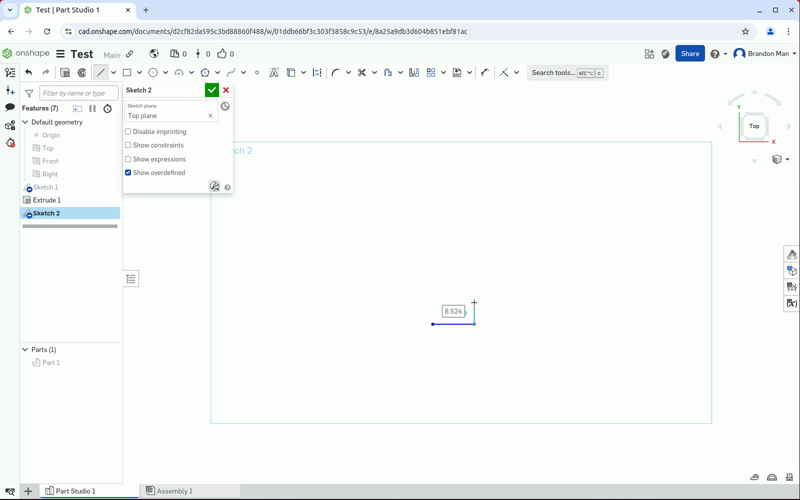
key_down(shift)
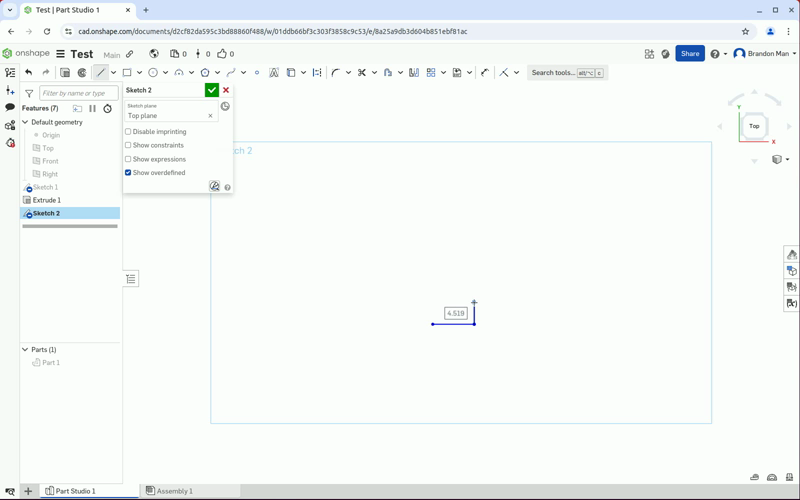
mouse_move(504, 302)
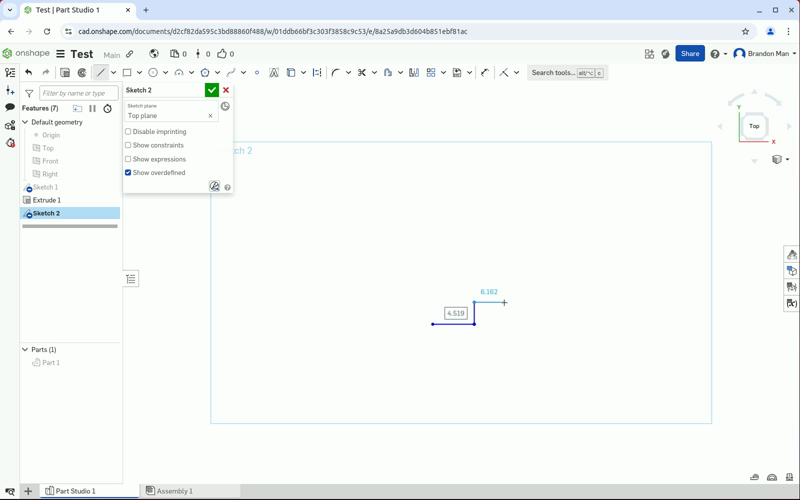
mouse_move(432, 302)
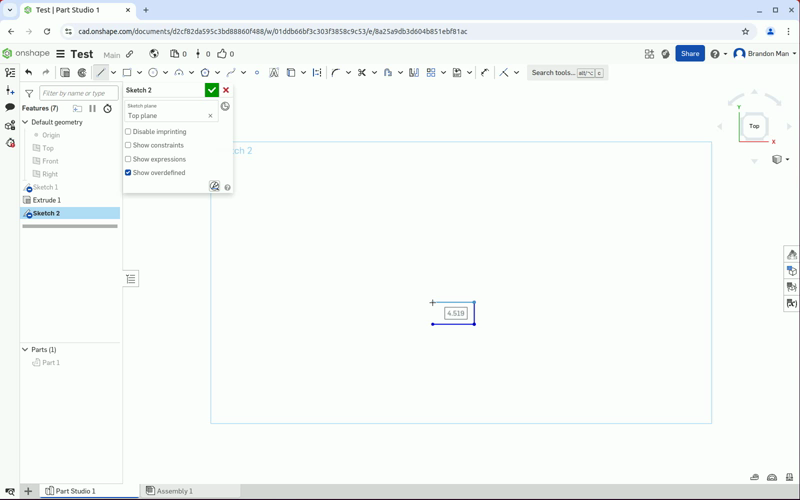
click(432, 302)
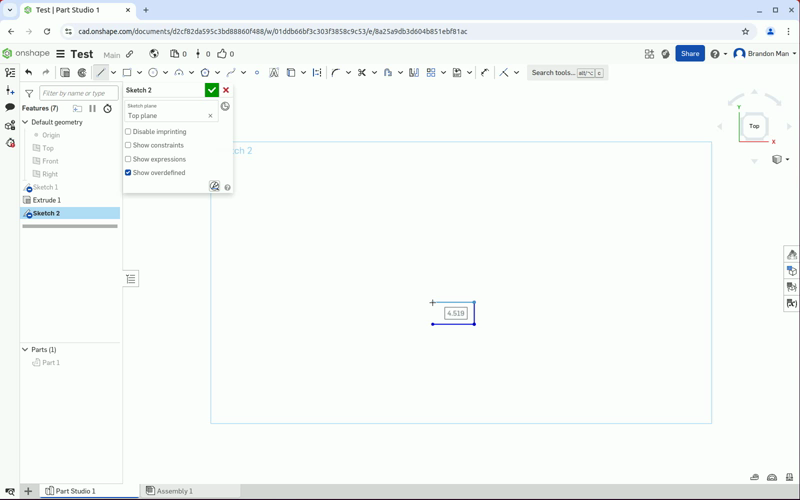
key_up(shift)
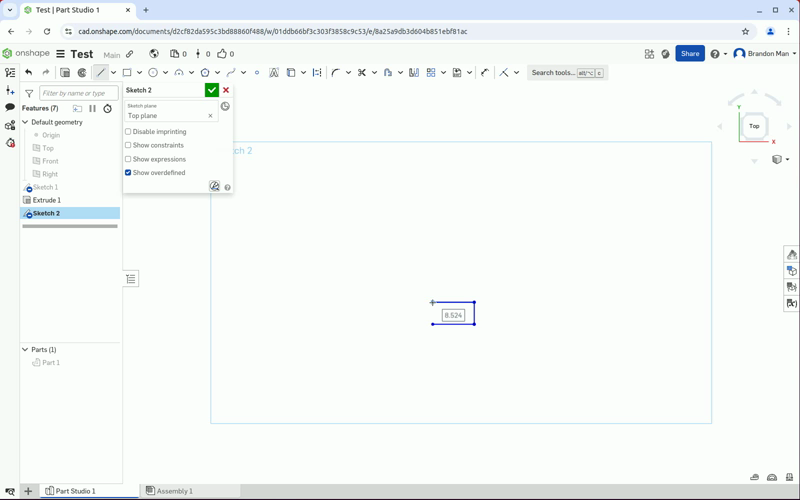
mouse_move(462, 302)
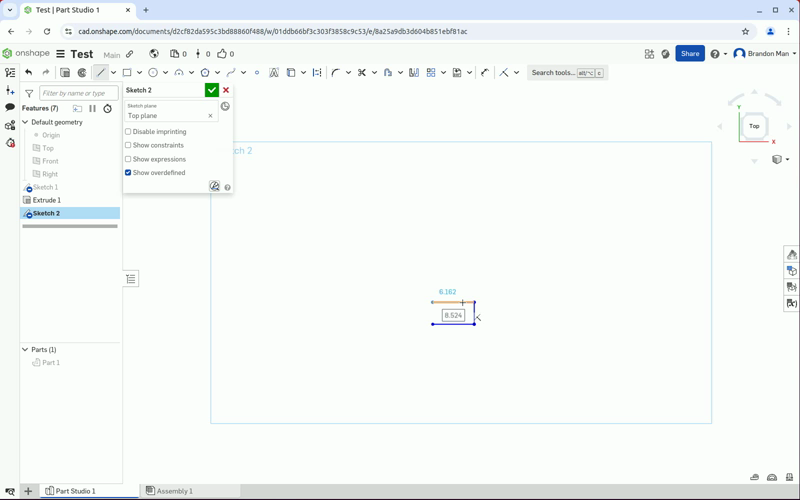
key_down(shift)
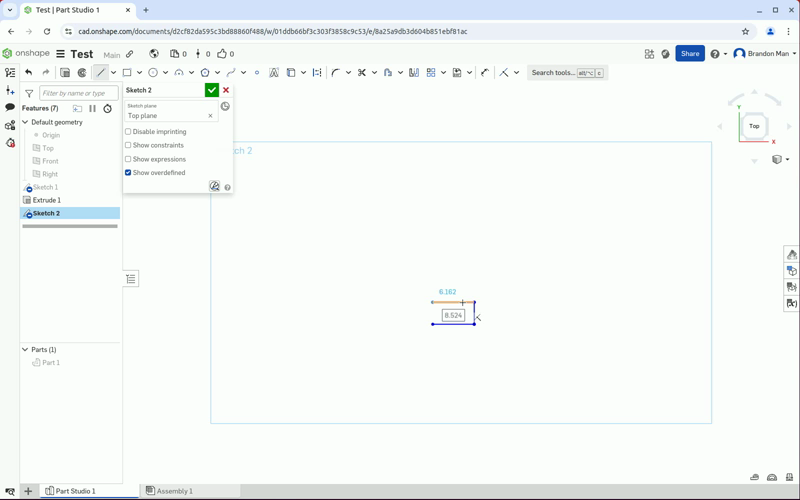
mouse_move(432, 324)
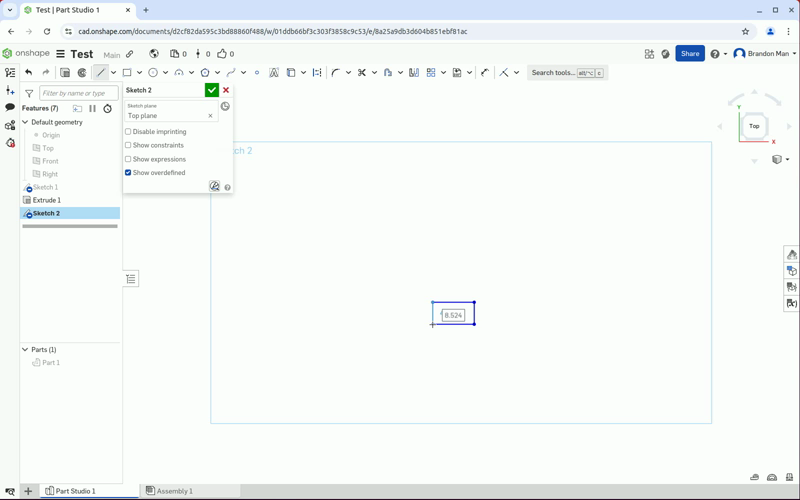
key_up(shift)
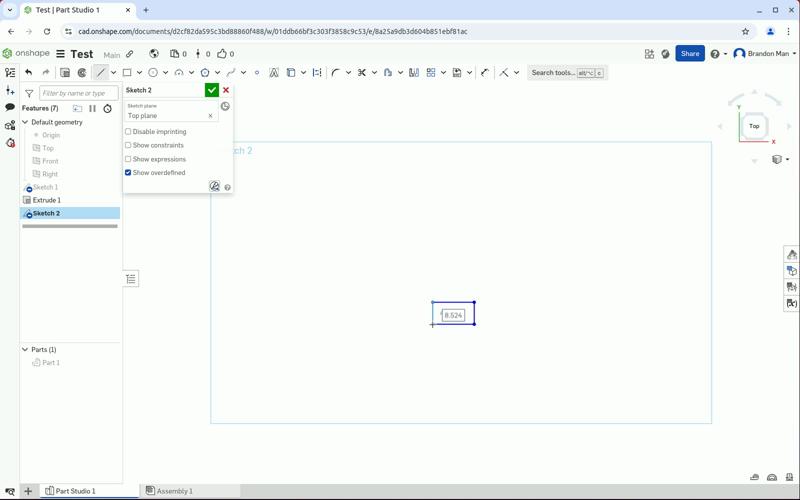
click(432, 324)
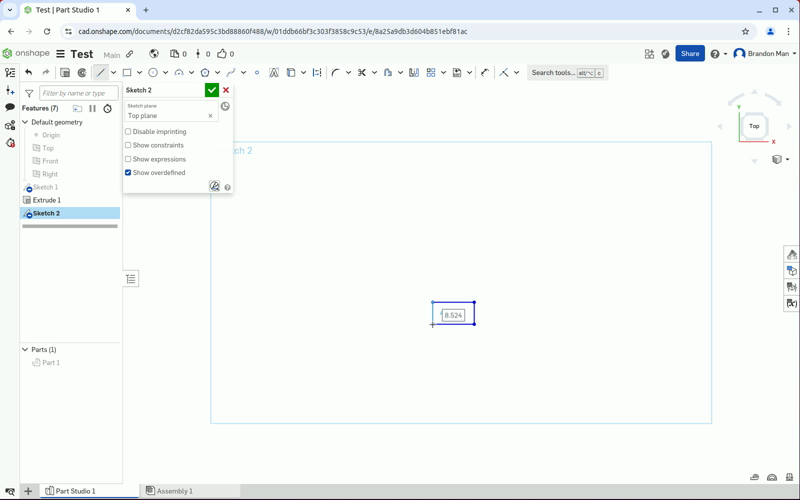
key(esc)
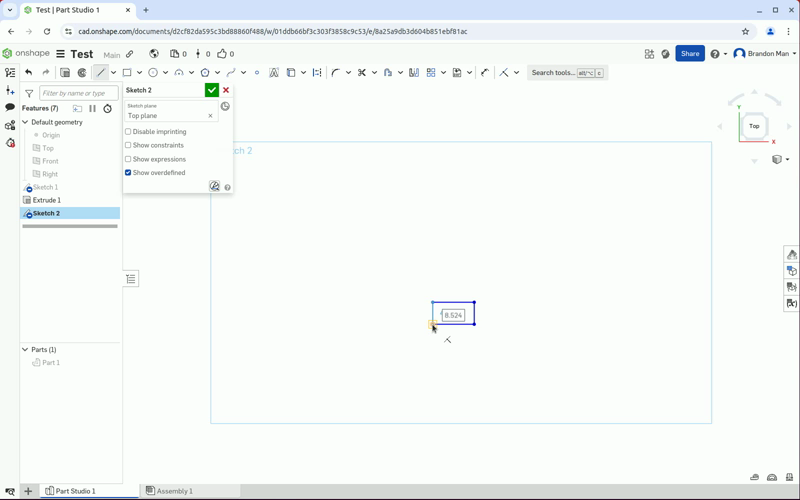
mouse_move(471, 316)
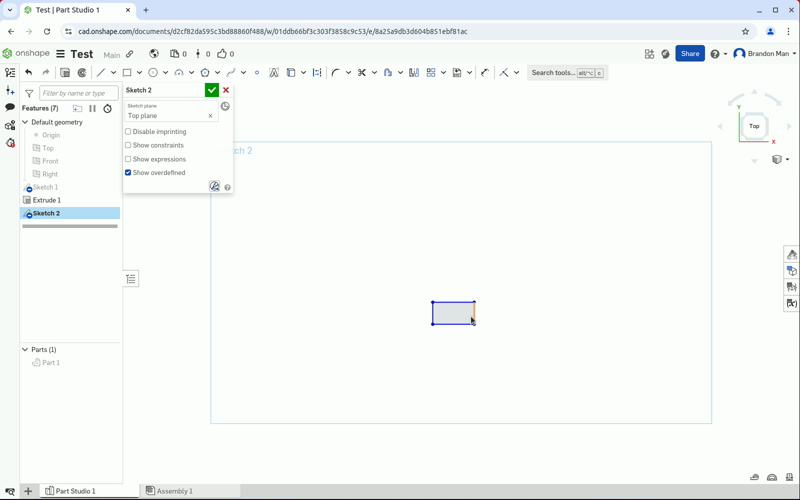
scroll(6)
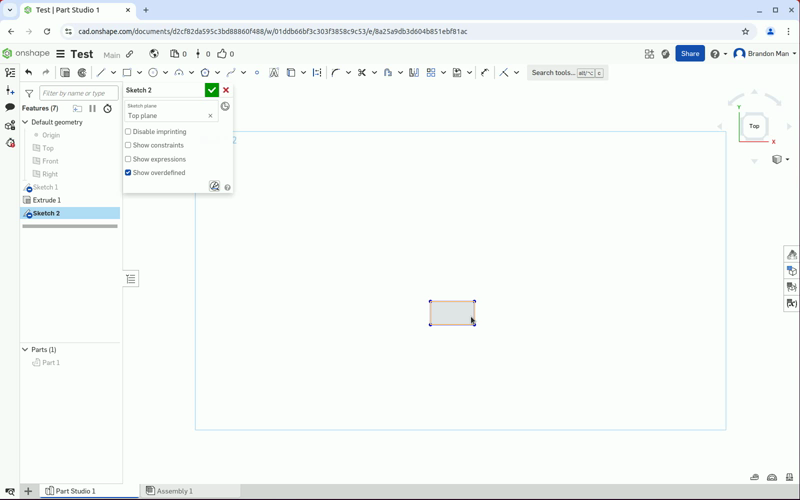
scroll(6)
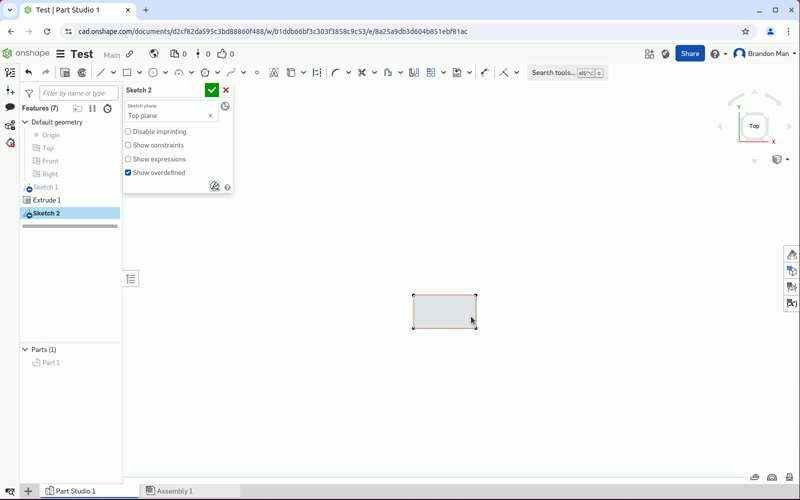
scroll(6)
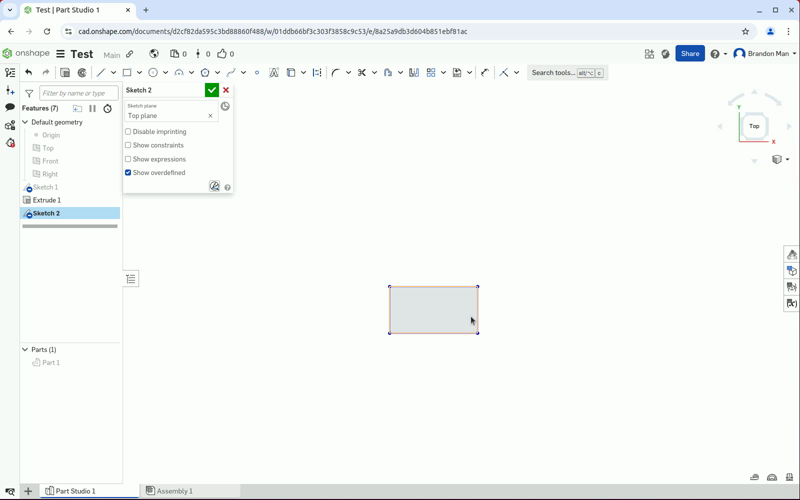
scroll(6)
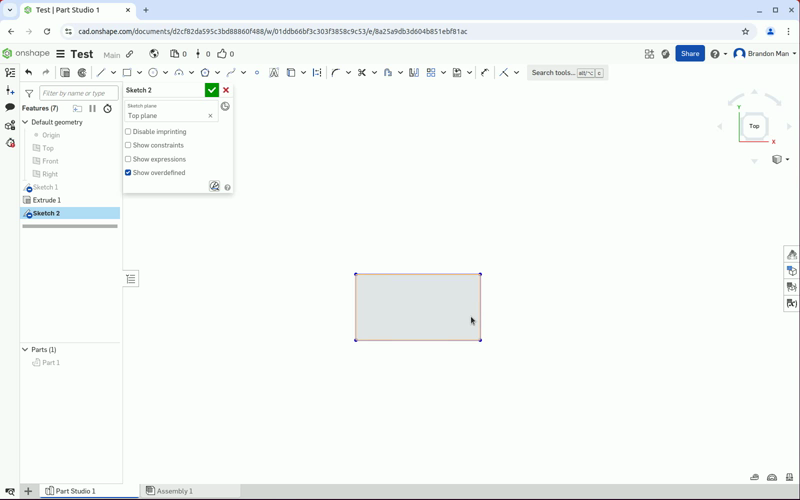
scroll(6)
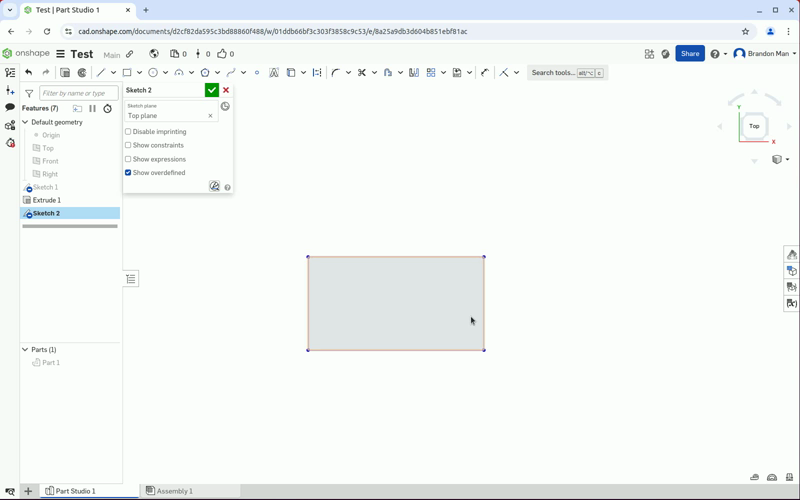
scroll(6)
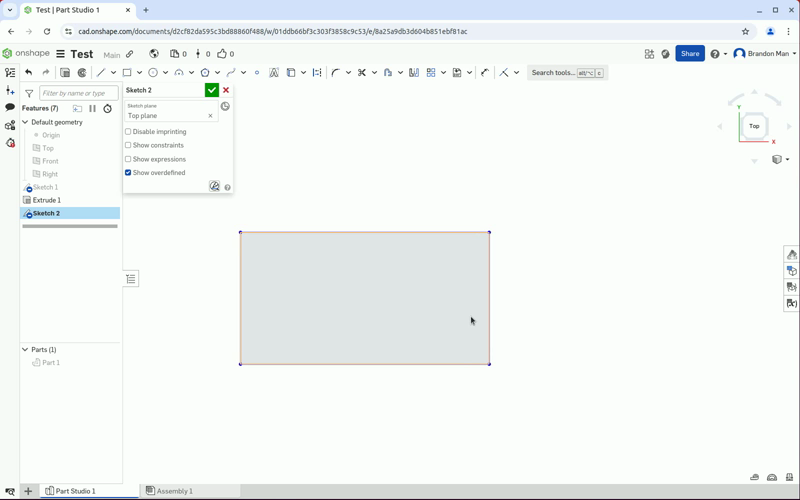
scroll(6)
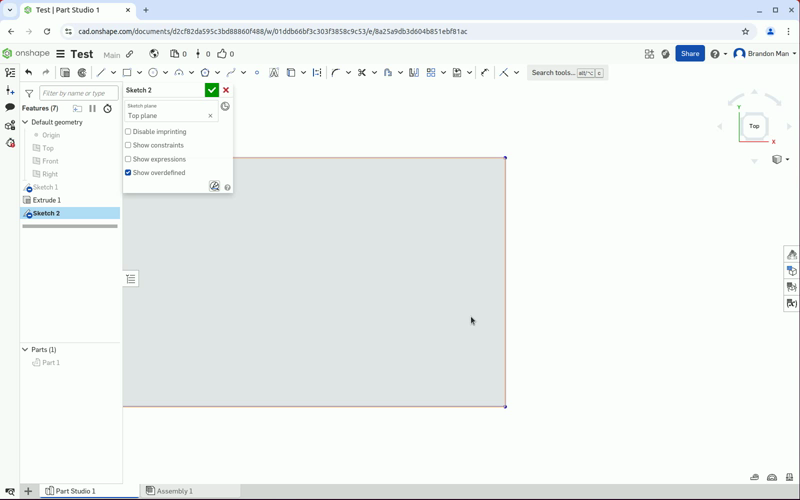
click(471, 316)
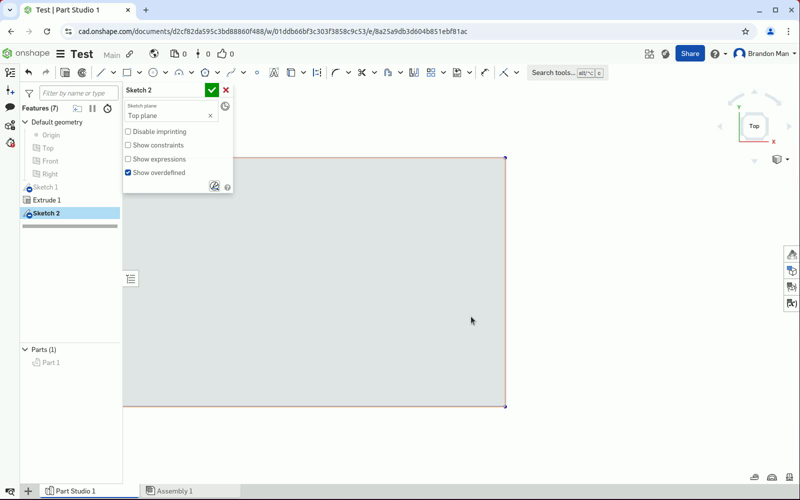
scroll(-6)
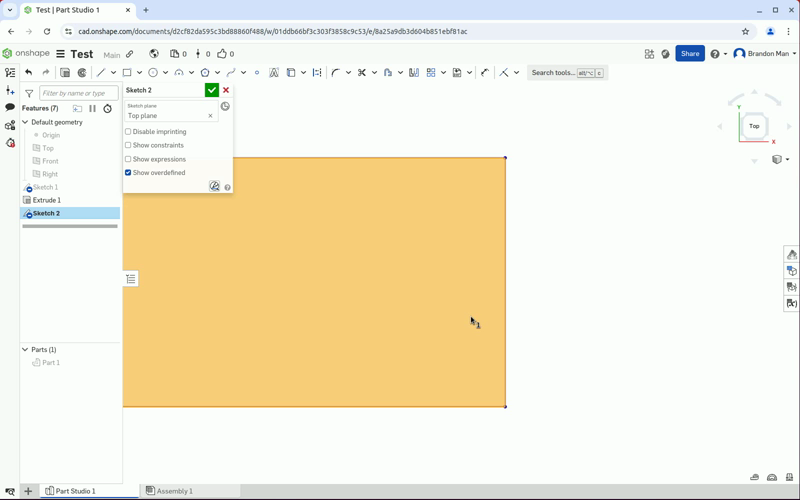
scroll(-6)
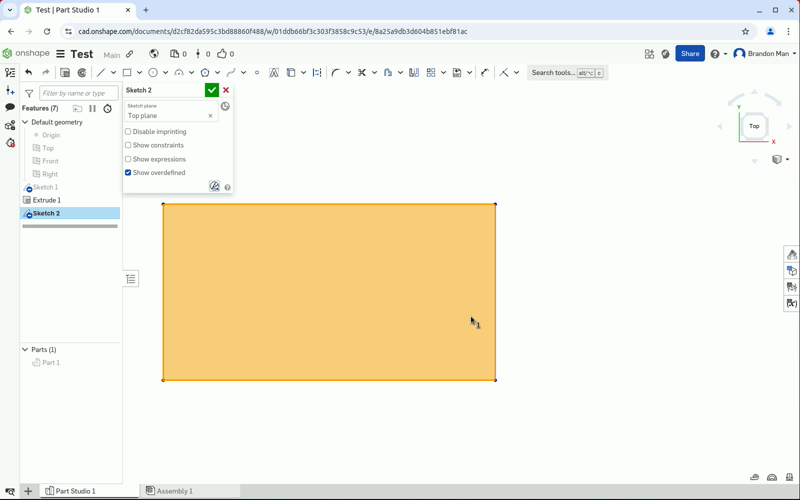
scroll(-6)
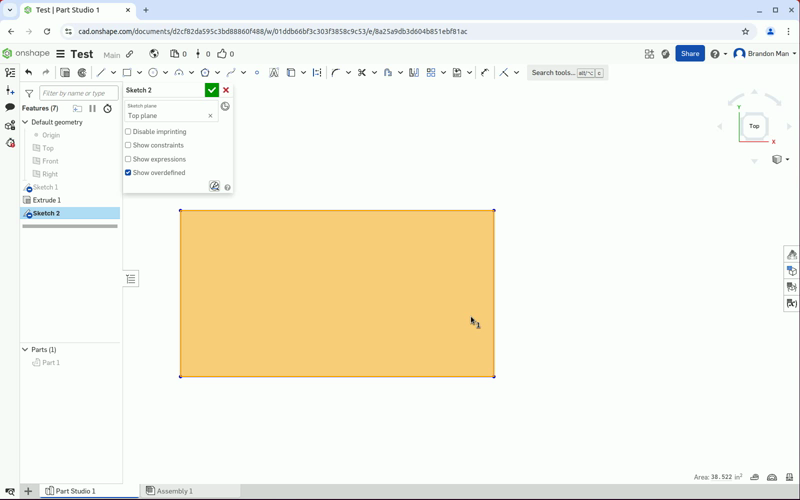
scroll(-6)
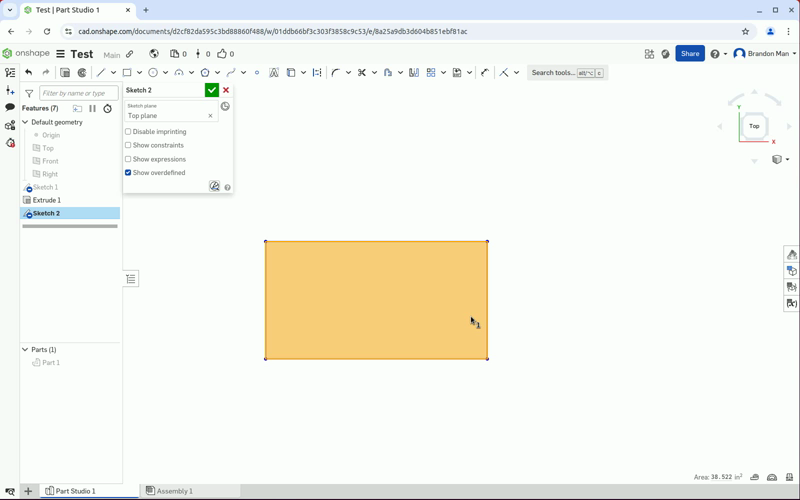
scroll(-6)
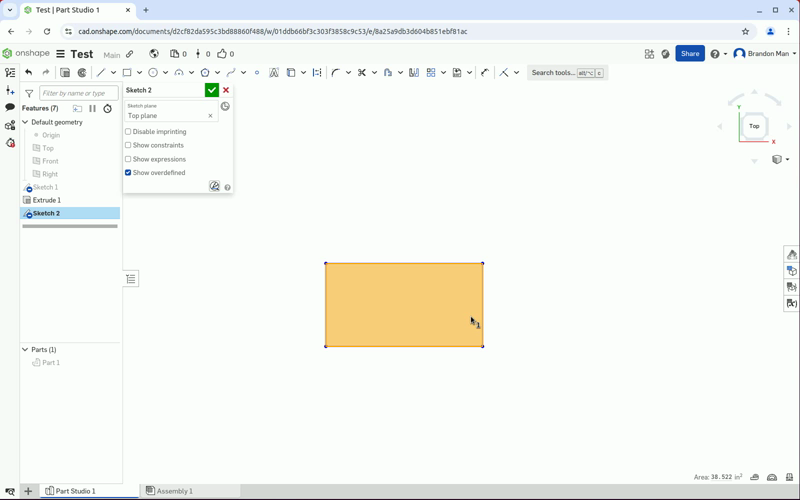
scroll(-6)
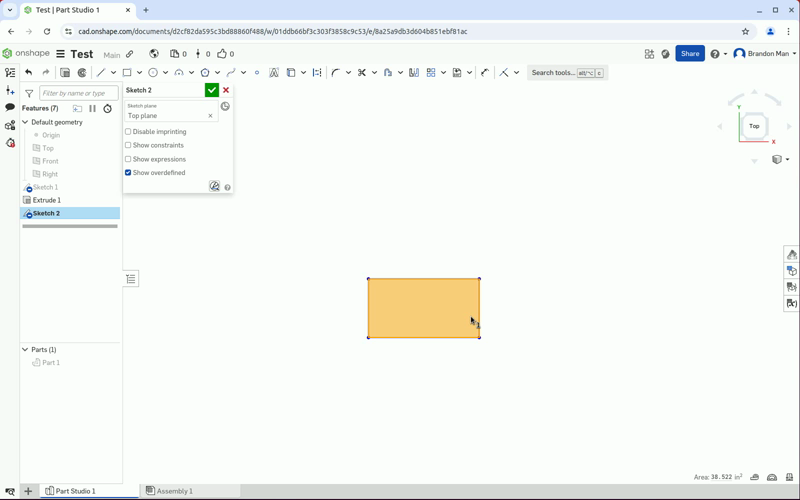
scroll(-6)
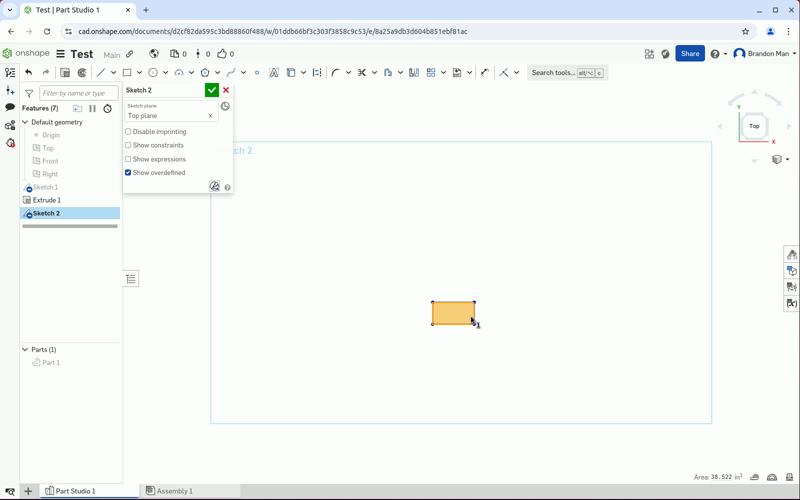
mouse_move(73, 352)
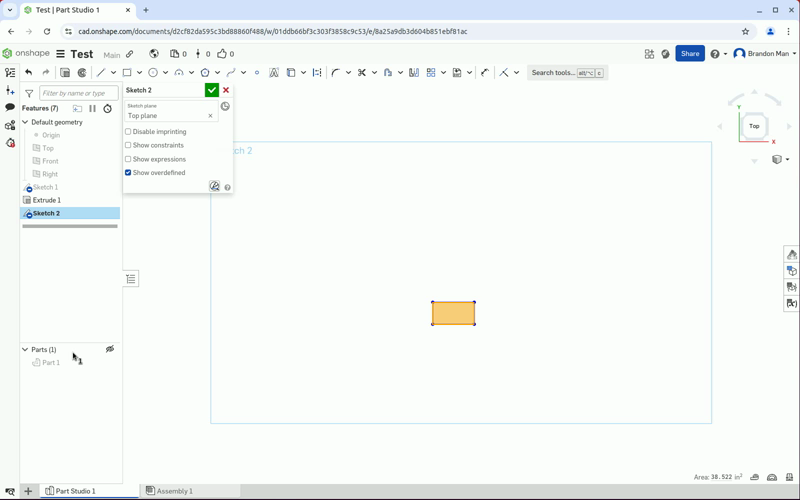
key(shift+y)
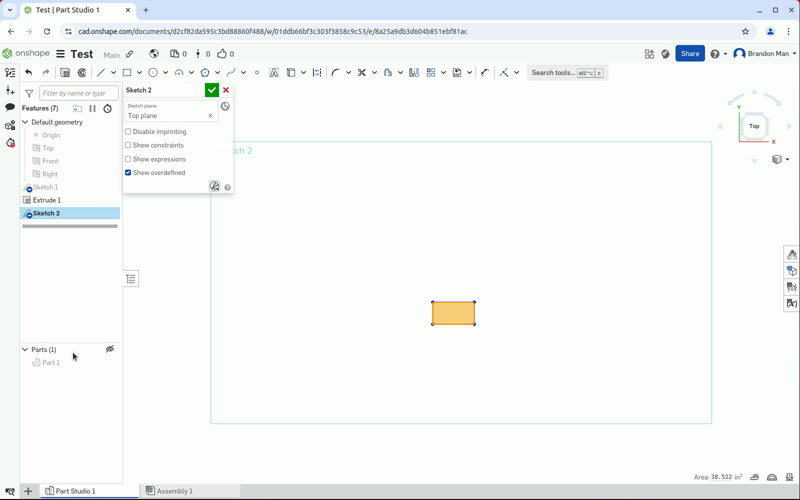
key(shift+e)
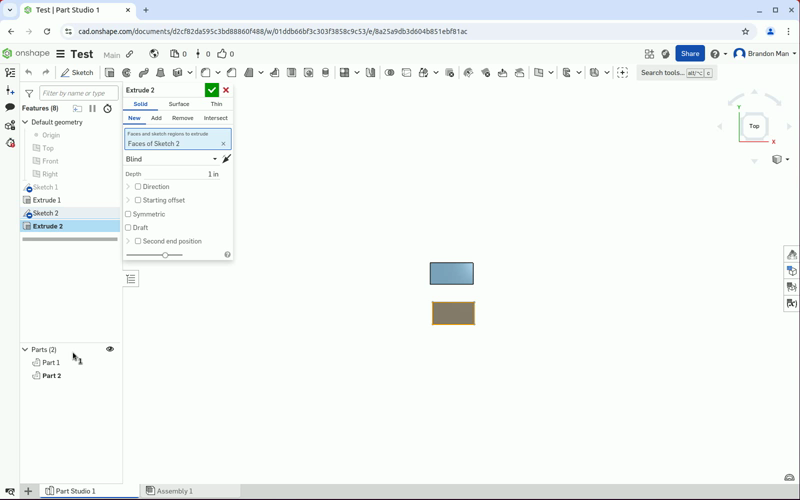
mouse_move(143, 106)
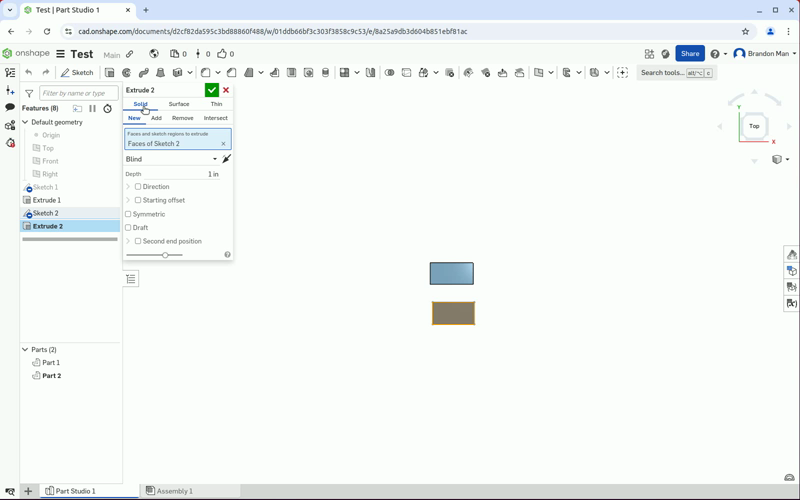
click(143, 106)
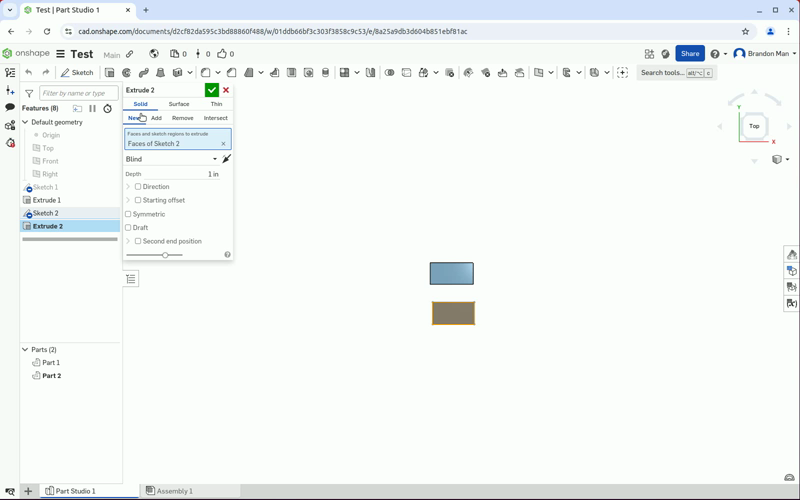
mouse_move(137, 120)
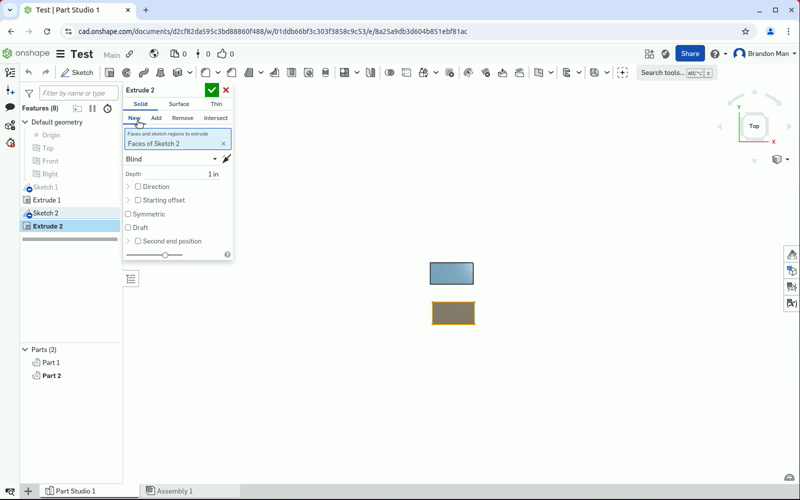
click(137, 120)
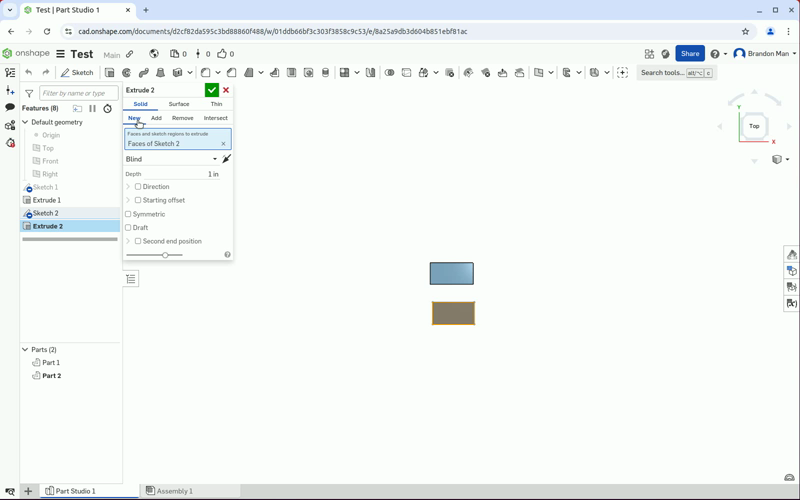
key(tab, 4)
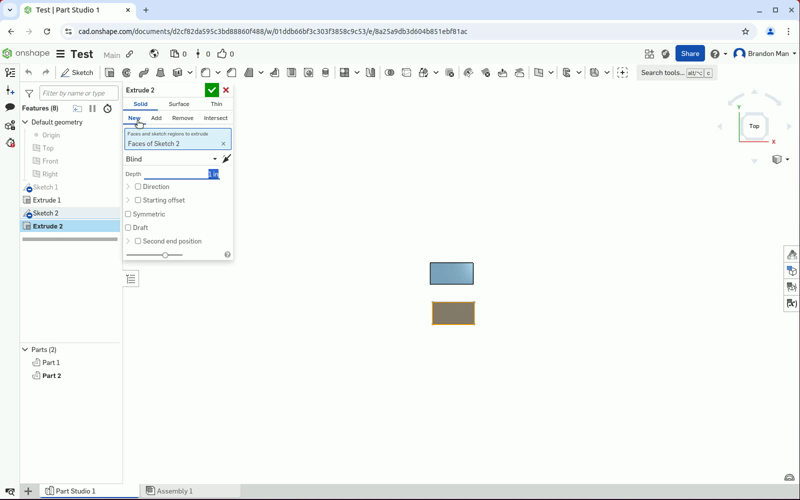
text(0.481)
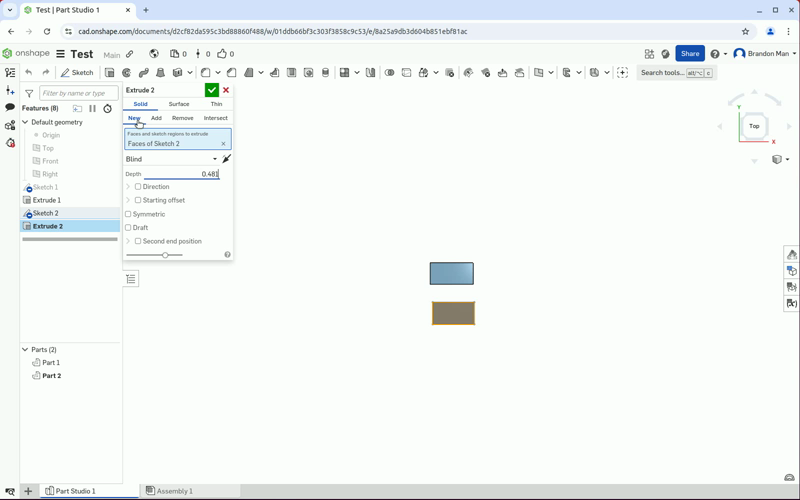
key(enter)
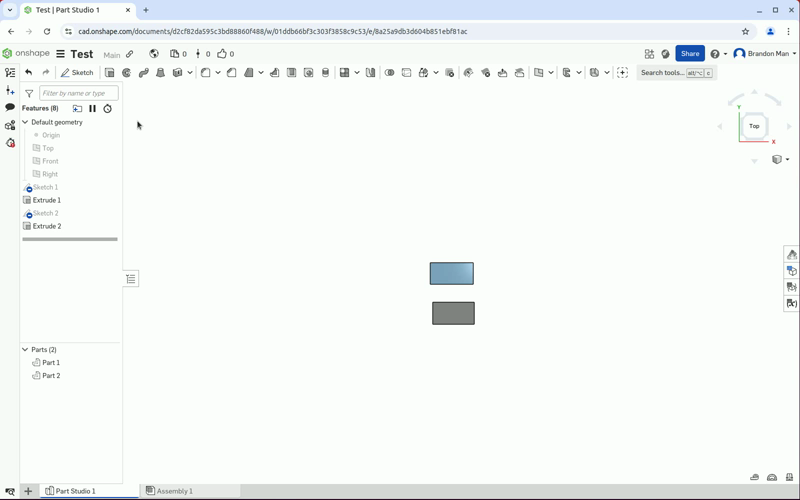
key(shift+h)
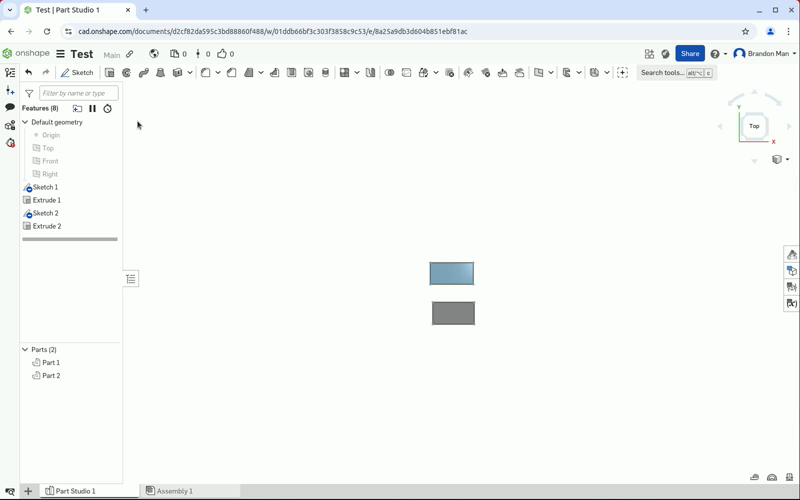
key(shift+h)
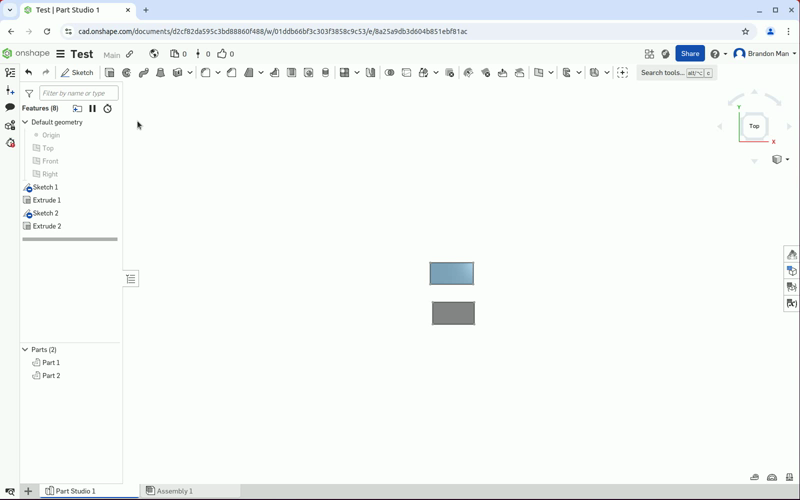
key(shift+7)
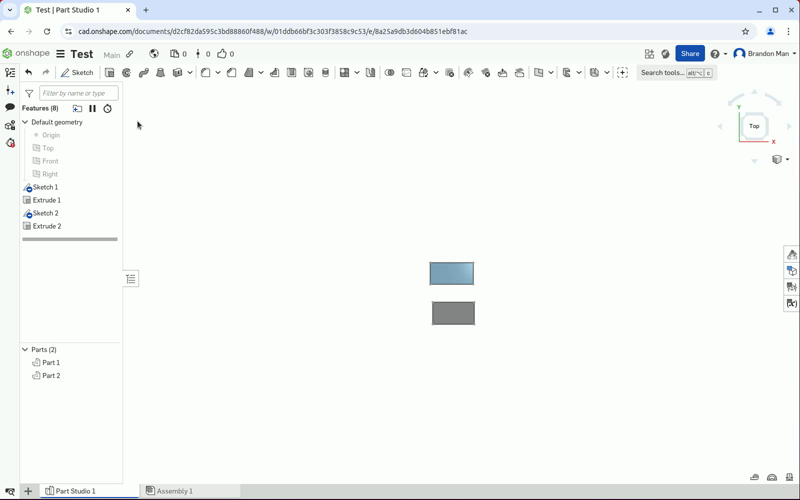
key(up, 3)
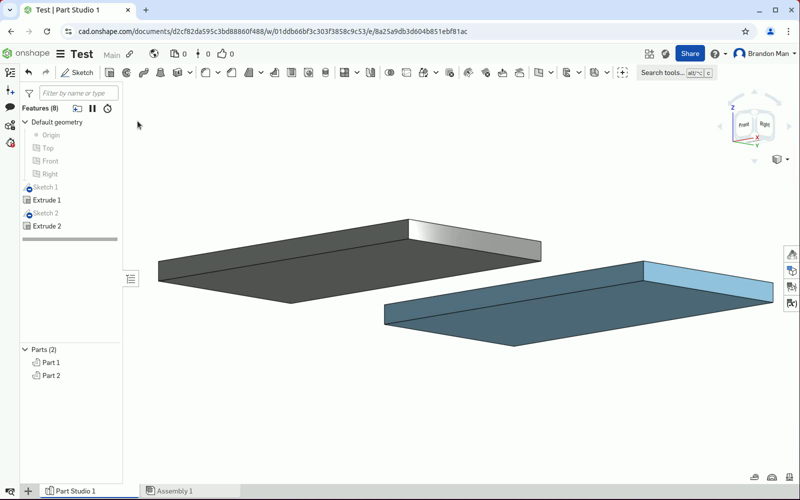
key(left, 3)
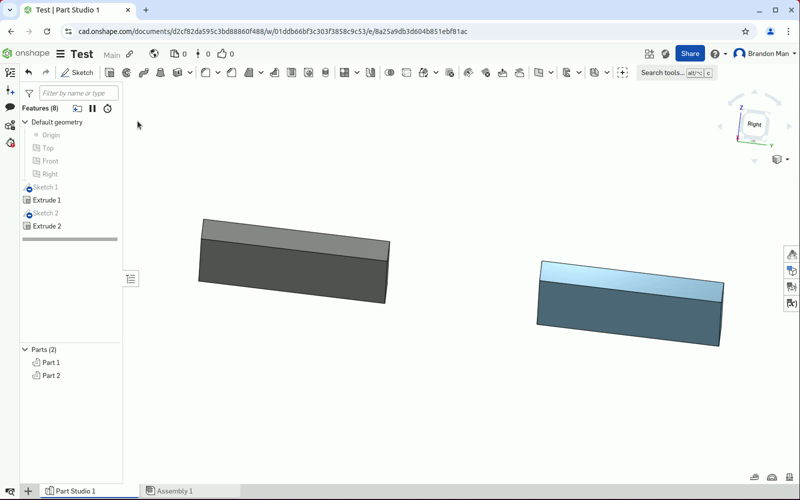
key(right, 3)
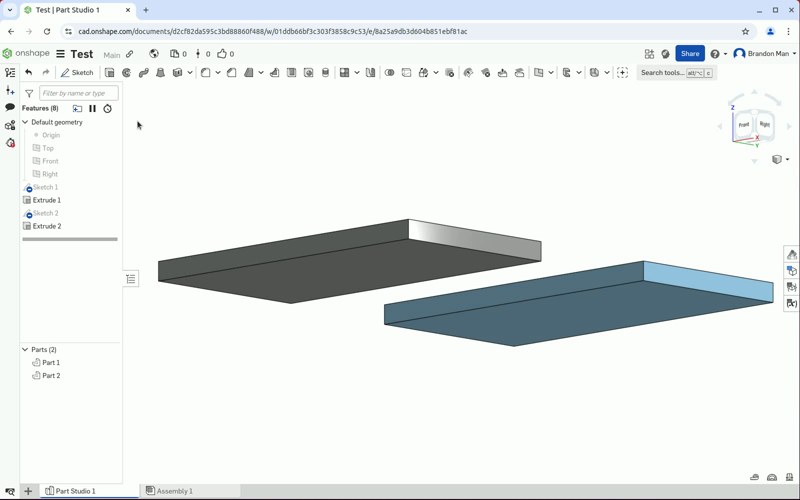
key(down, 3)
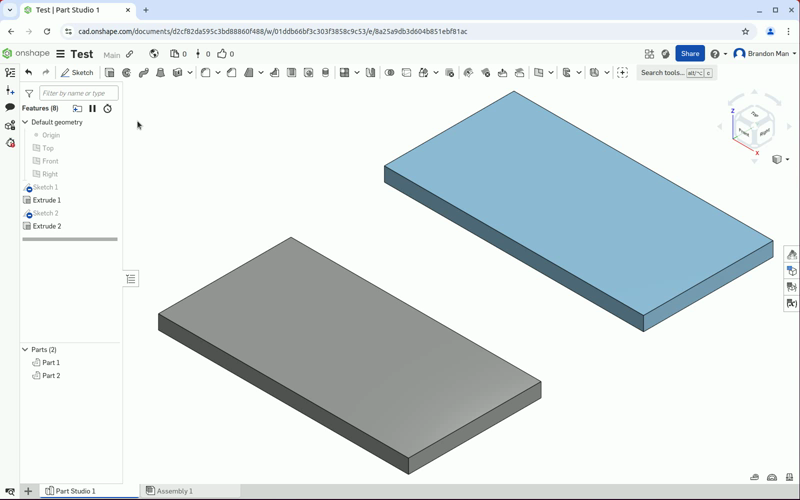
mouse_move(73, 189)
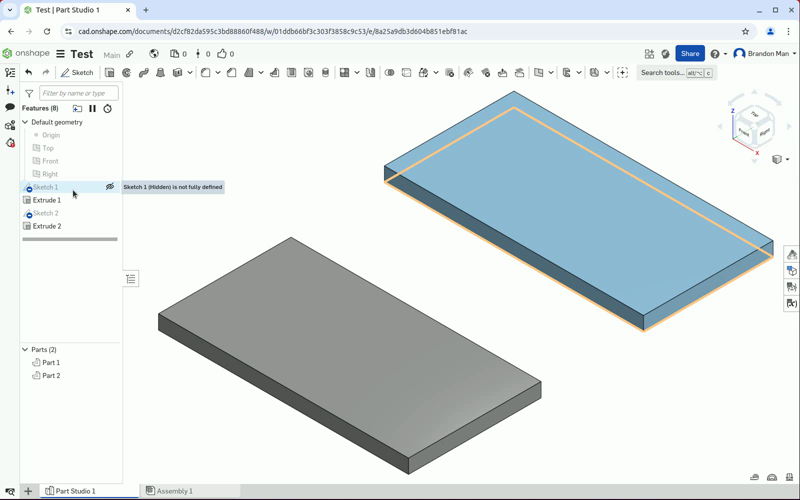
click(73, 189)